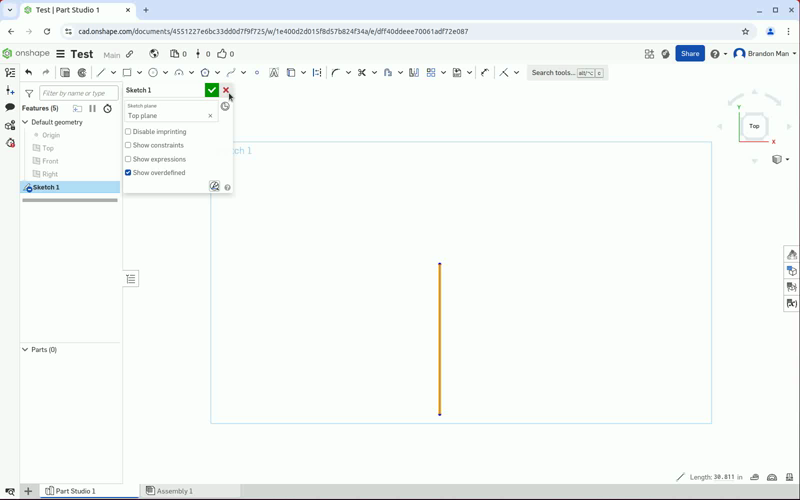
key(shift+h)
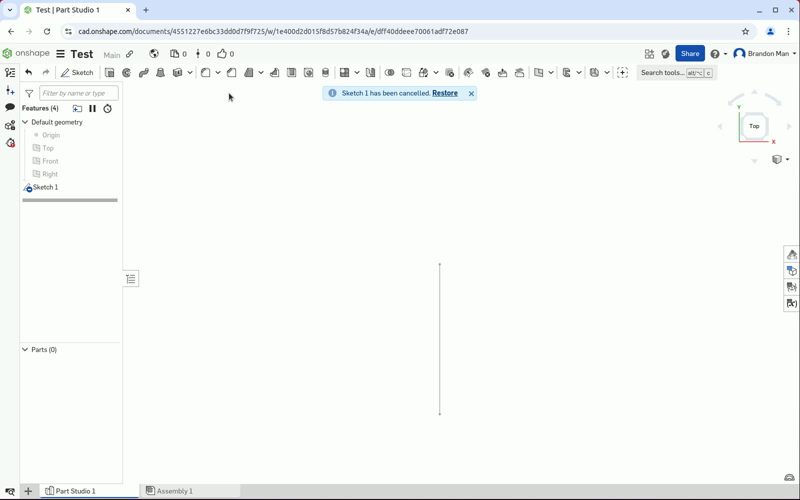
mouse_move(73, 352)
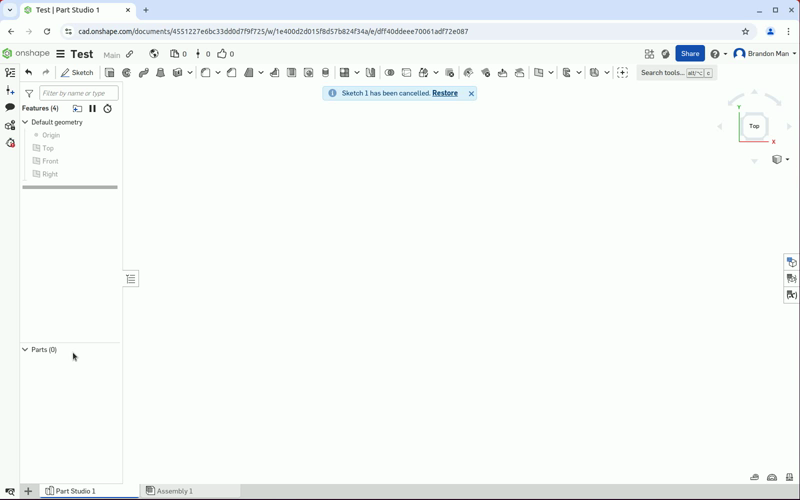
key(y)
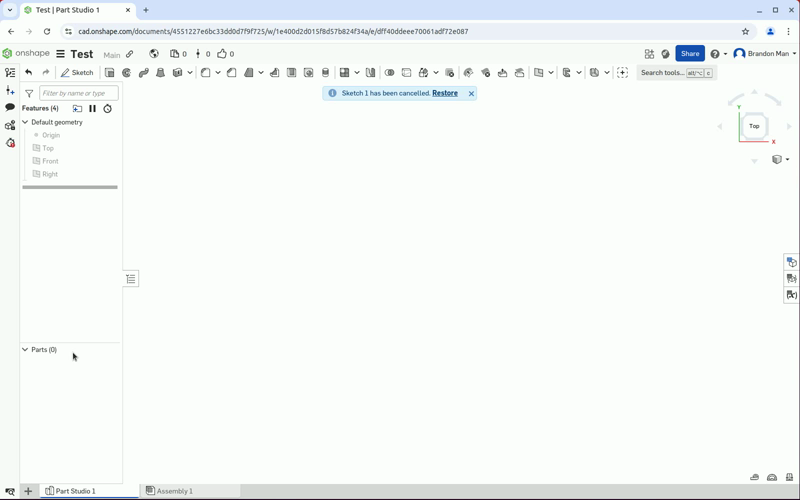
key(shift+p)
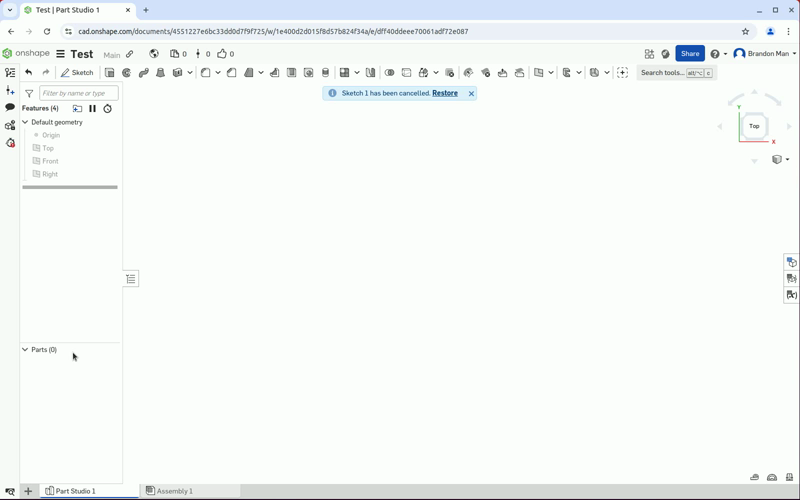
key(space)
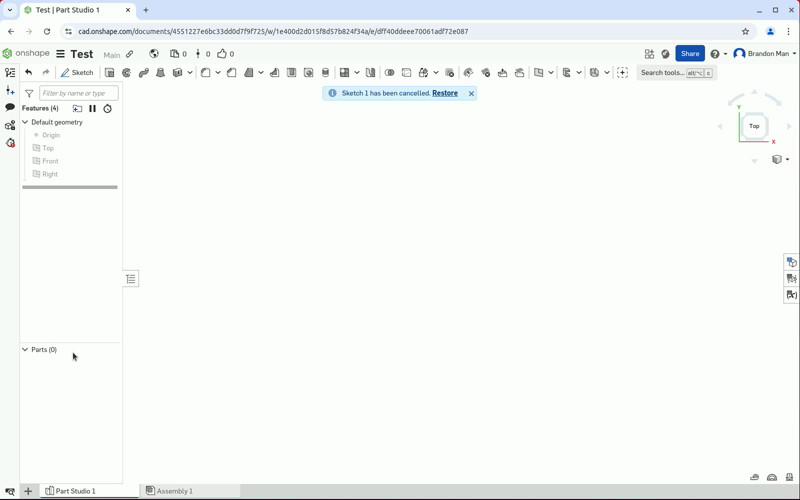
key_down(shift)
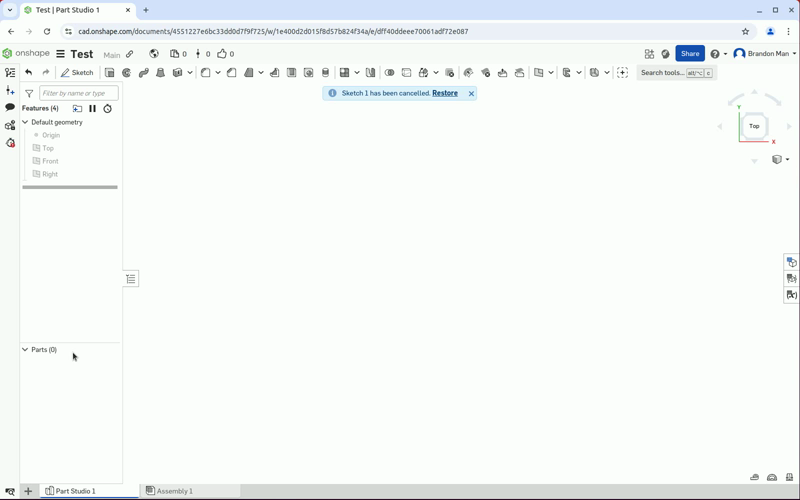
key(up)
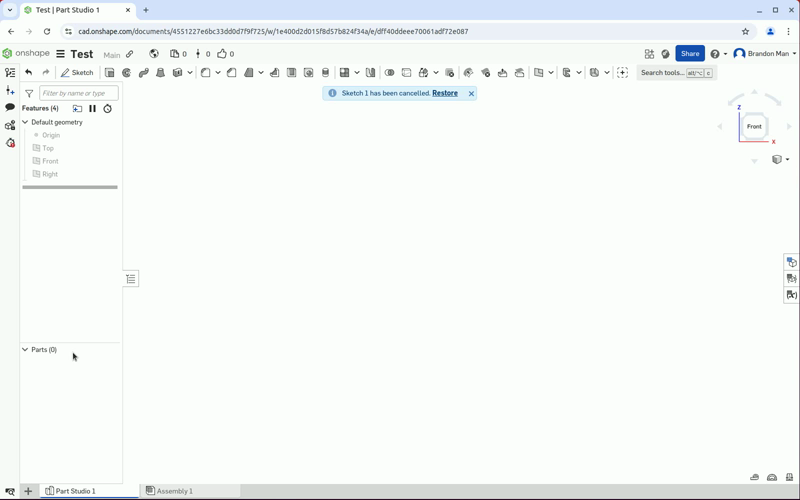
key_up(shift)
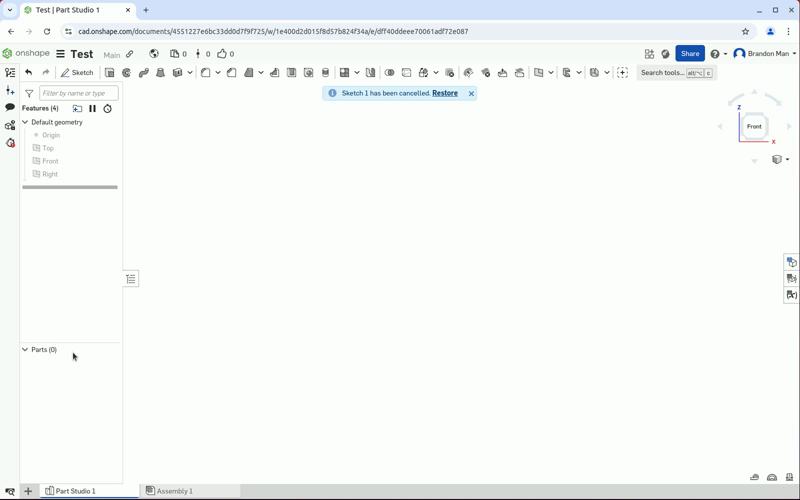
mouse_move(73, 352)
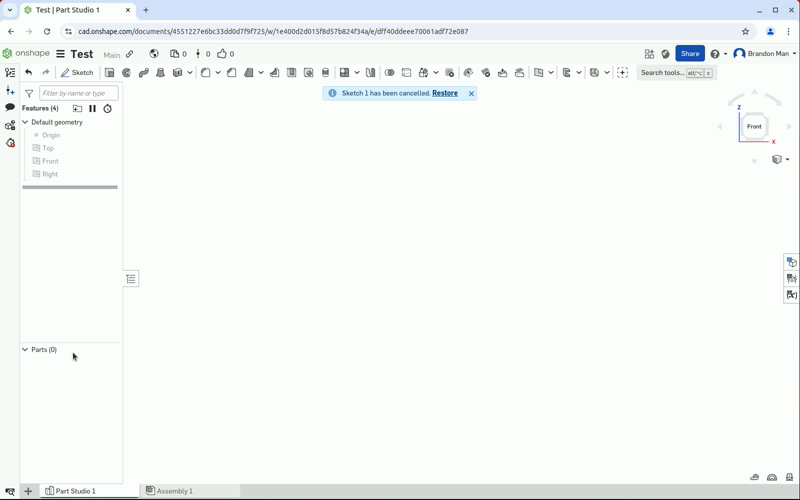
key(shift+y)
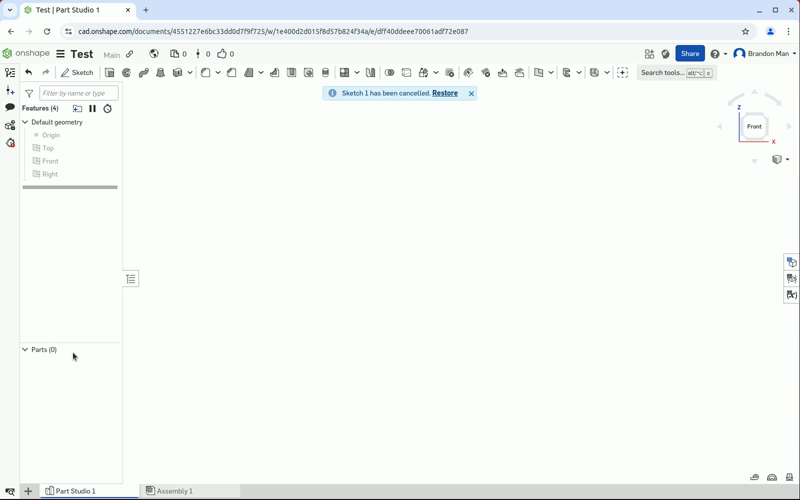
key(shift+s)
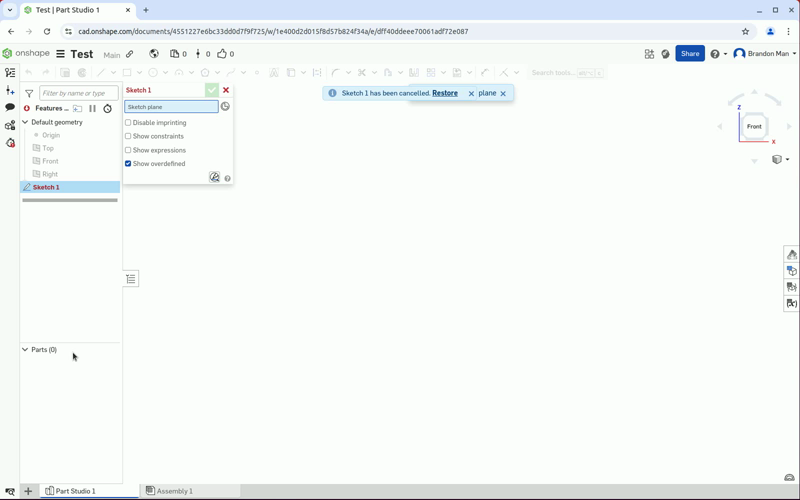
mouse_move(73, 163)
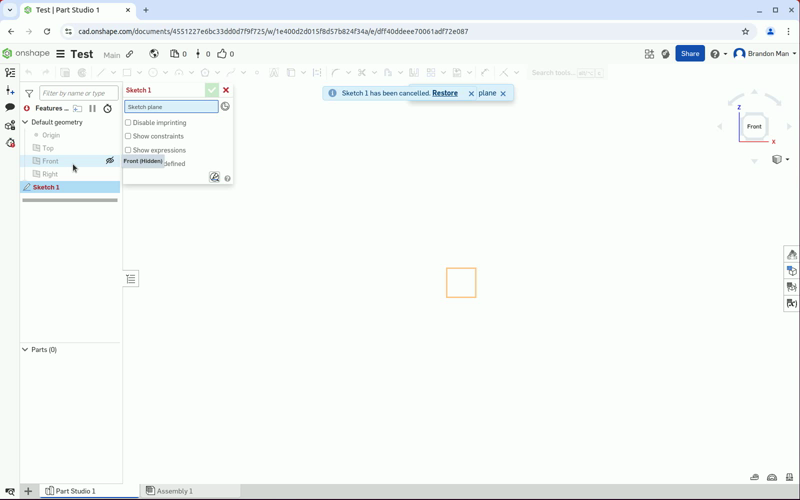
click(73, 163)
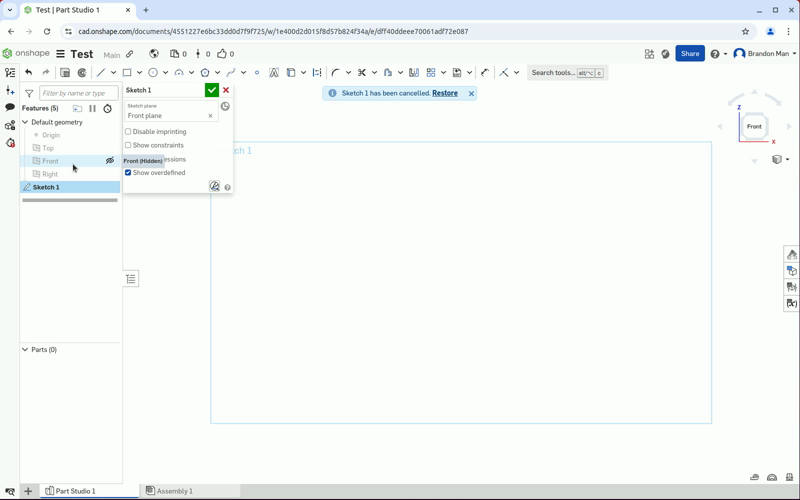
mouse_move(73, 352)
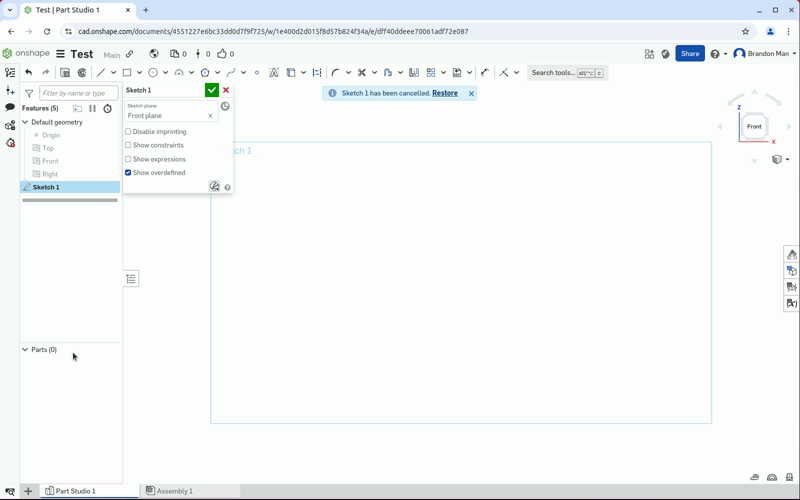
key(y)
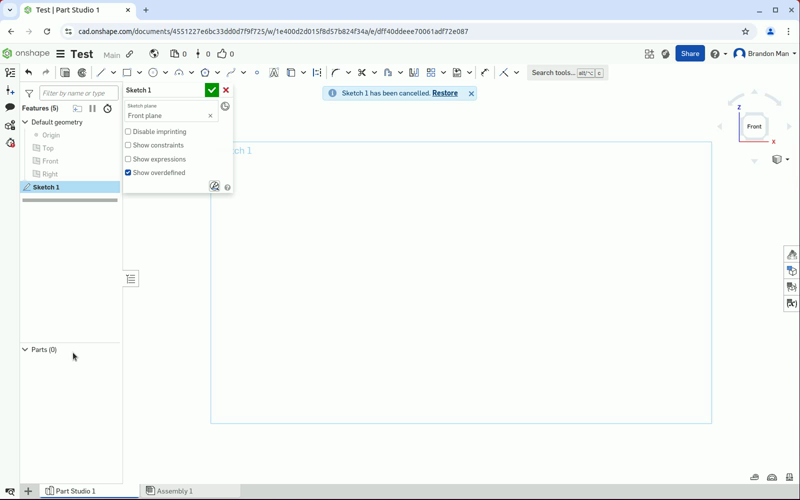
key(l)
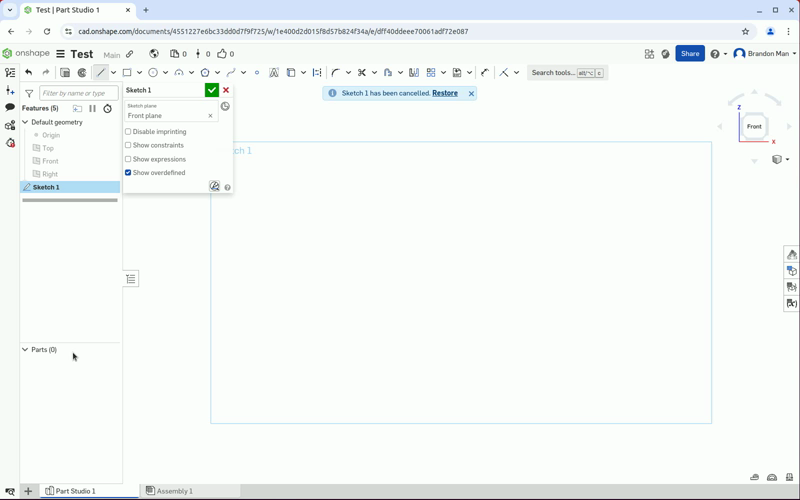
key_down(shift)
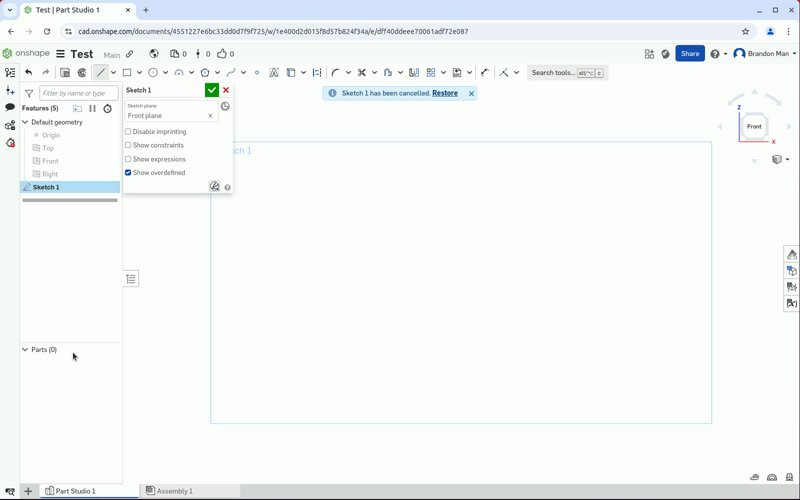
mouse_move(460, 240)
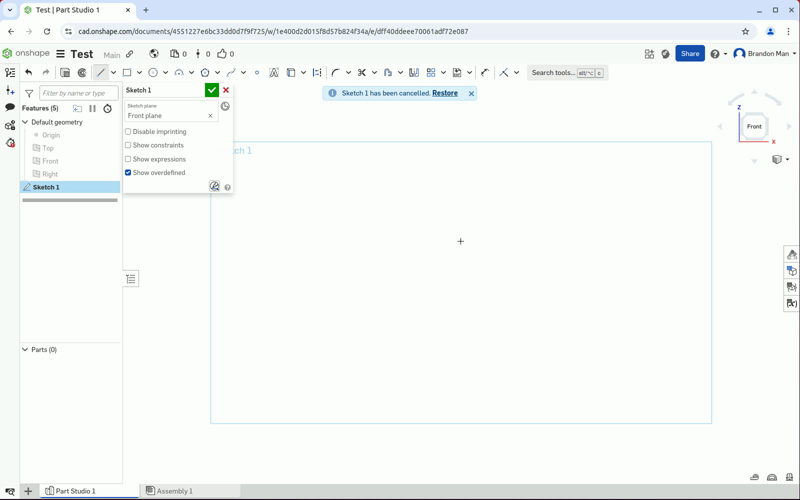
click(460, 240)
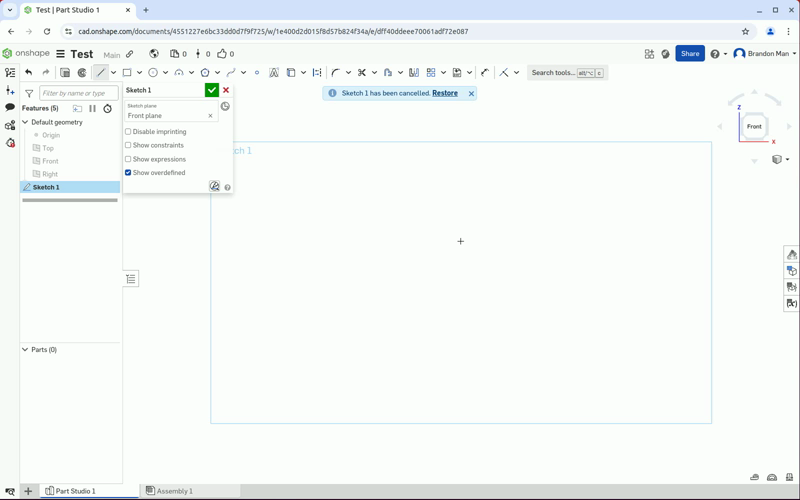
key_up(shift)
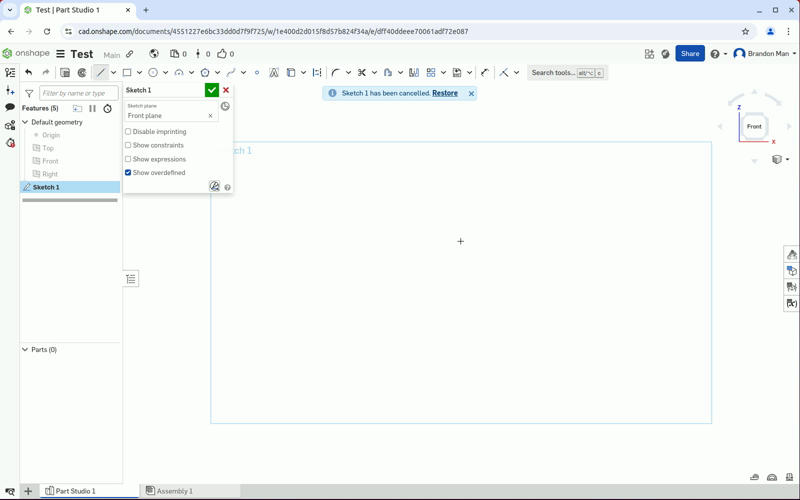
key_down(shift)
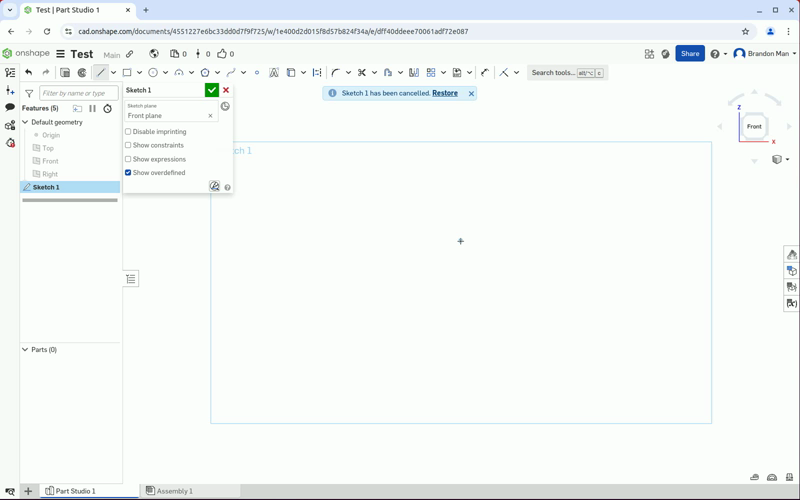
mouse_move(490, 240)
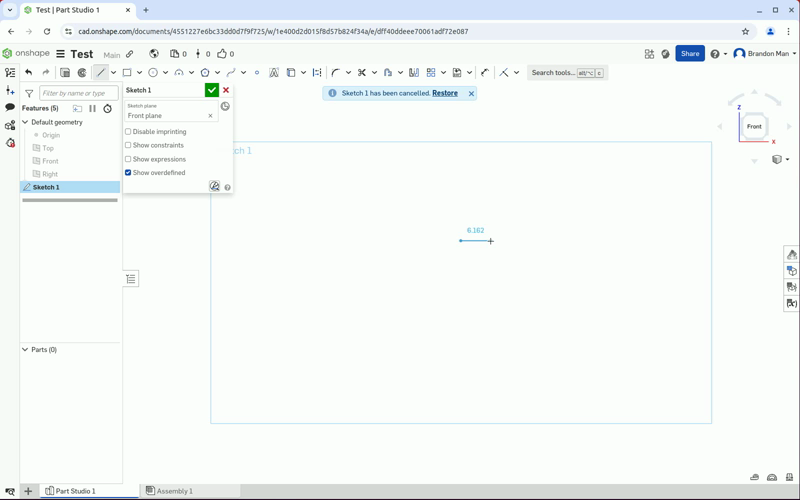
mouse_move(517, 240)
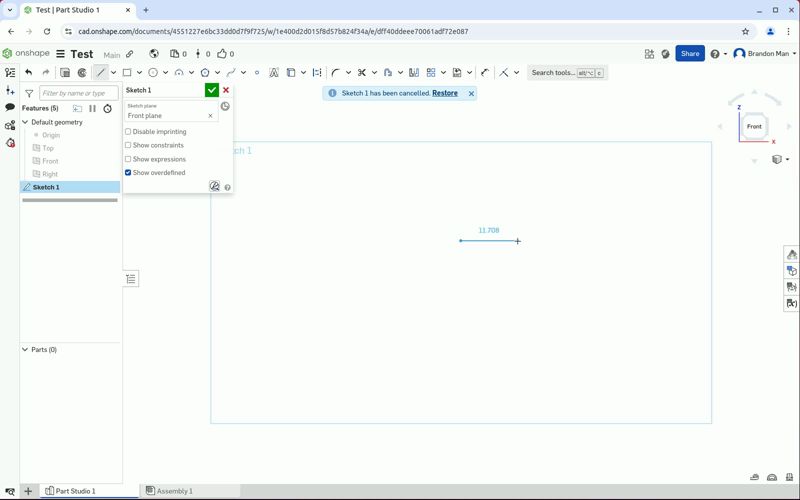
click(517, 240)
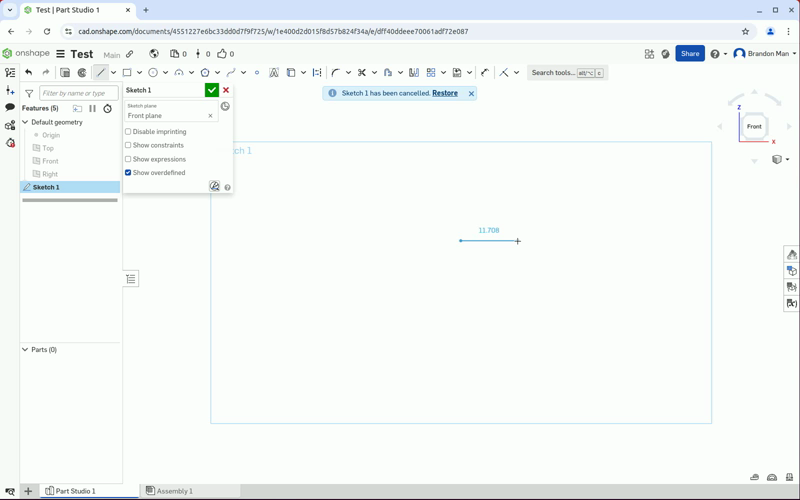
key_up(shift)
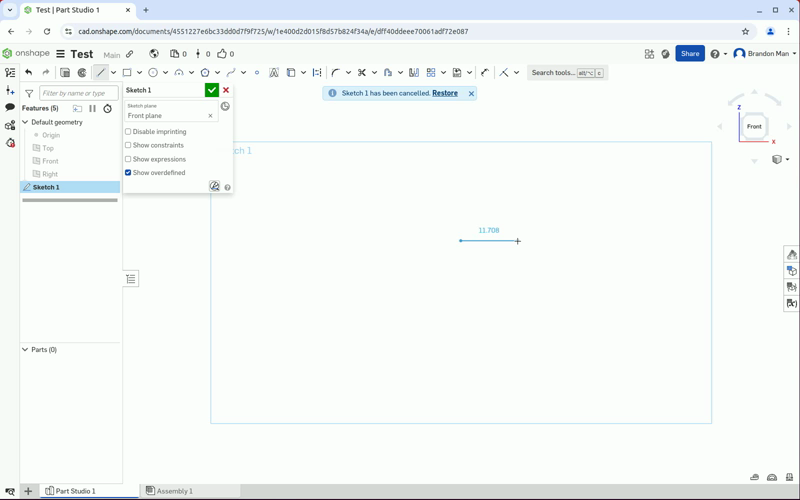
key_down(shift)
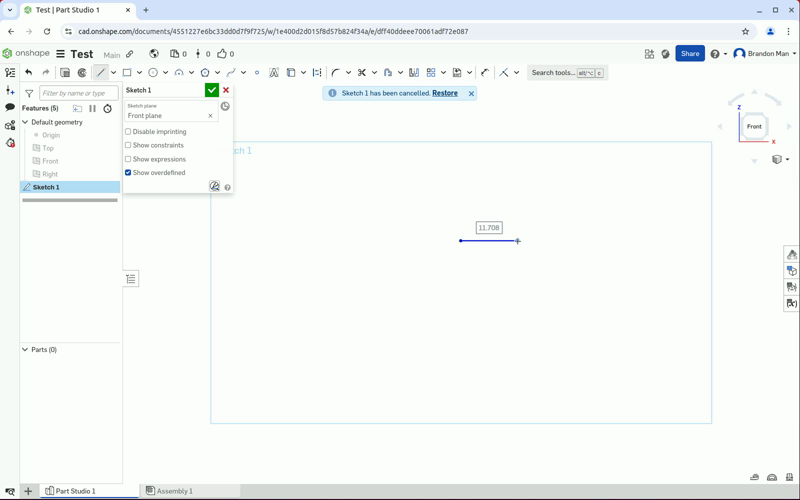
mouse_move(547, 240)
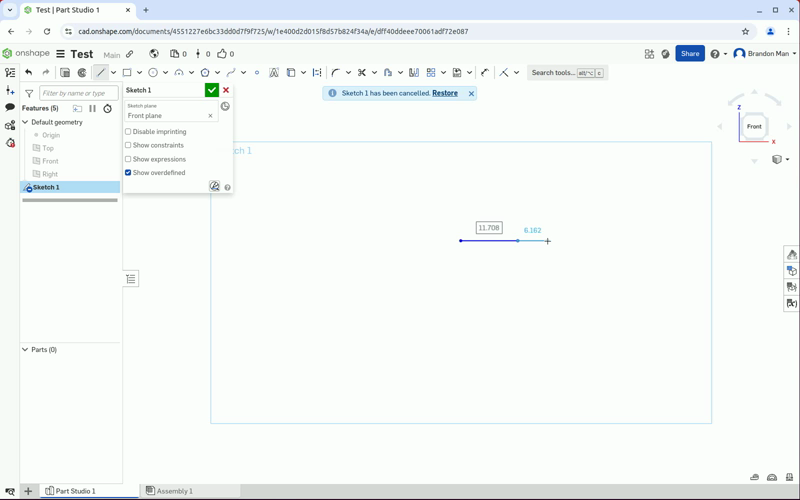
mouse_move(517, 283)
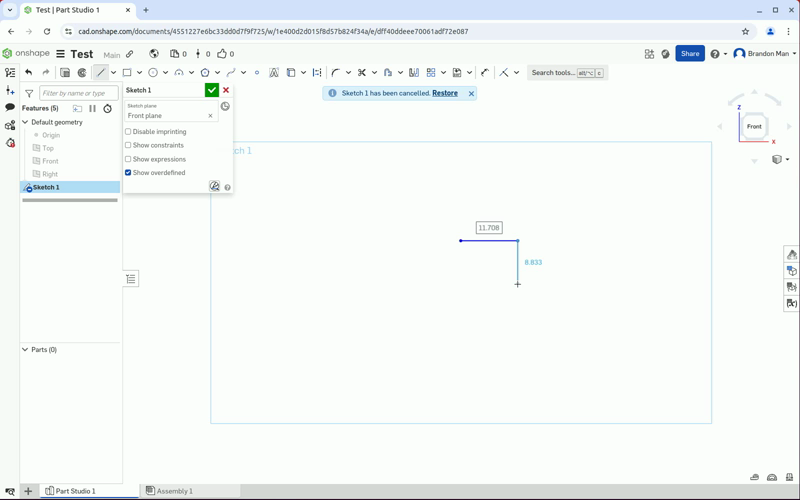
click(517, 283)
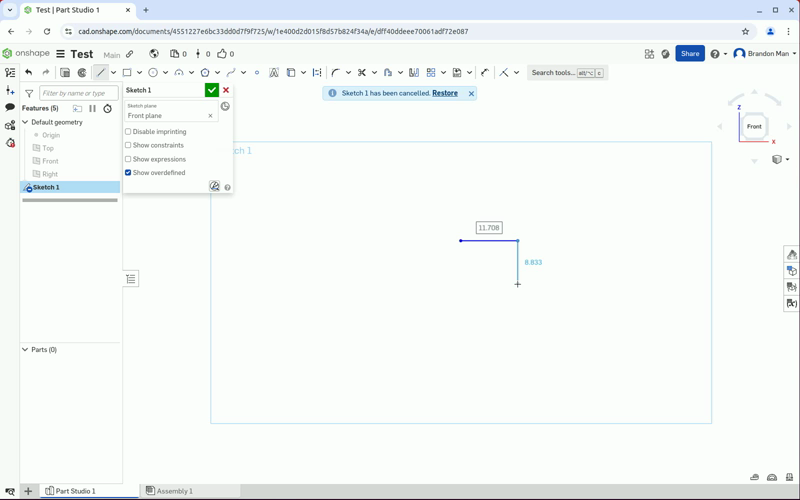
key_up(shift)
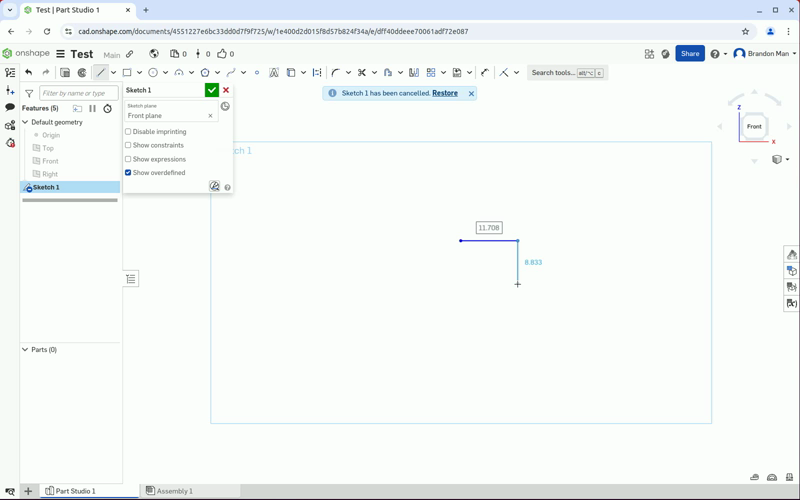
key_down(shift)
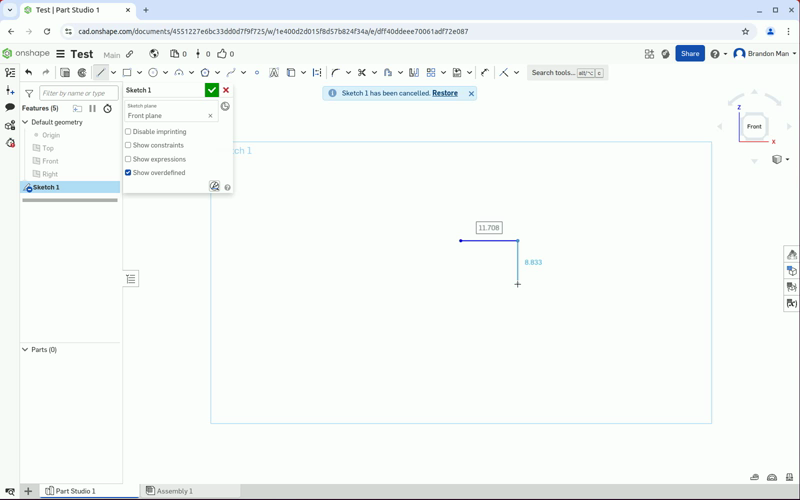
mouse_move(547, 283)
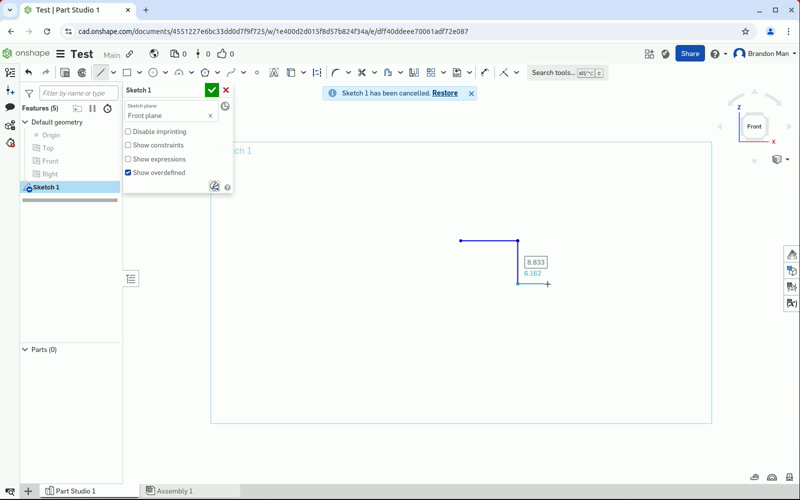
mouse_move(573, 283)
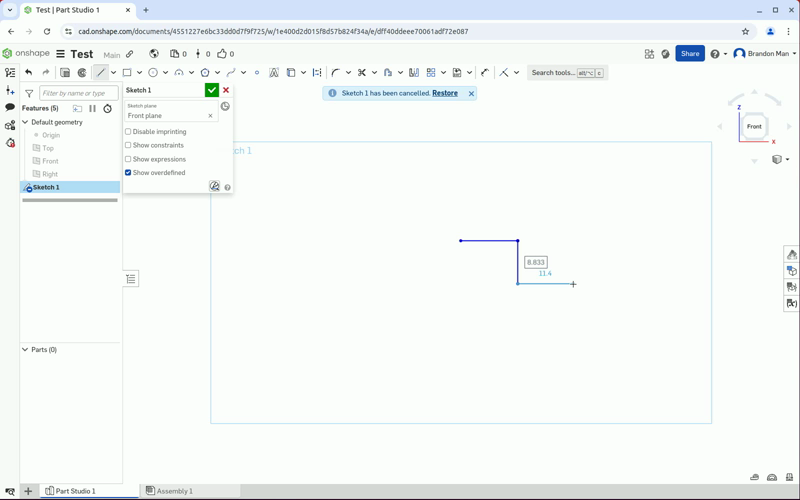
click(573, 283)
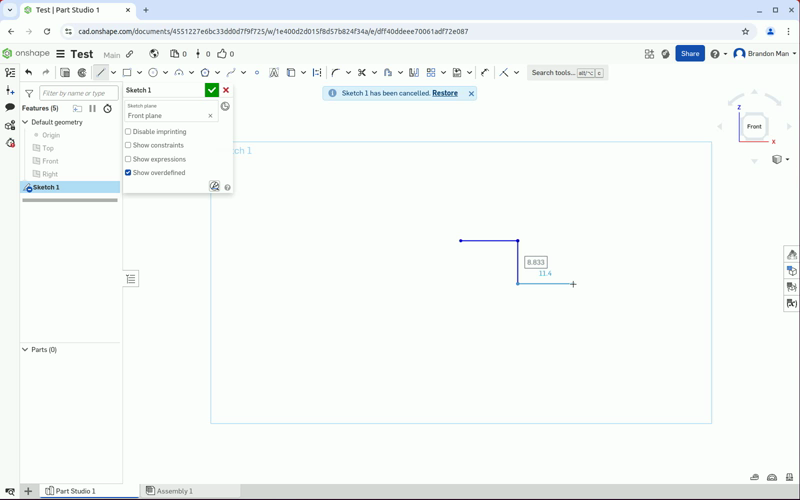
key_up(shift)
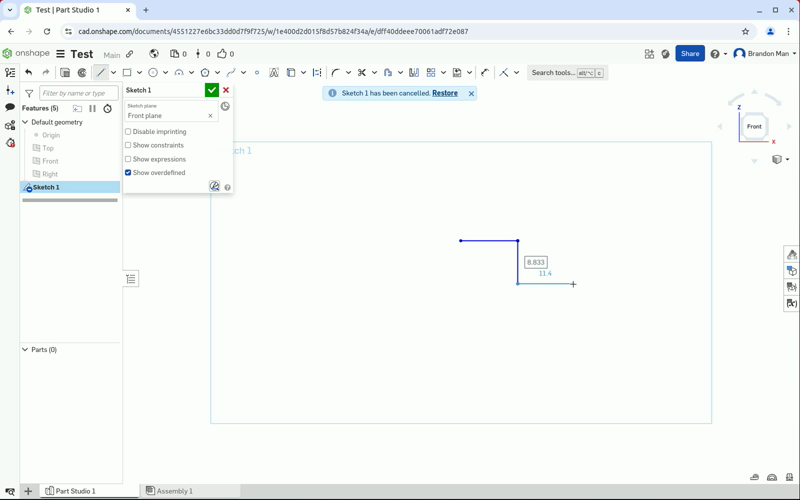
key_down(shift)
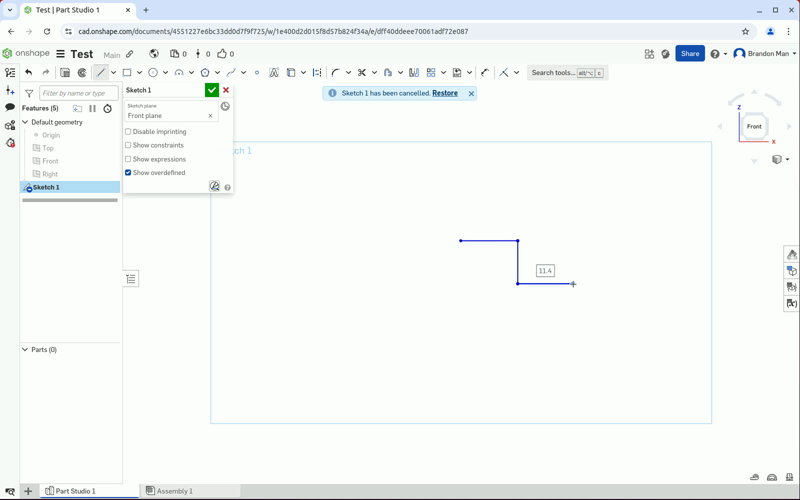
mouse_move(573, 198)
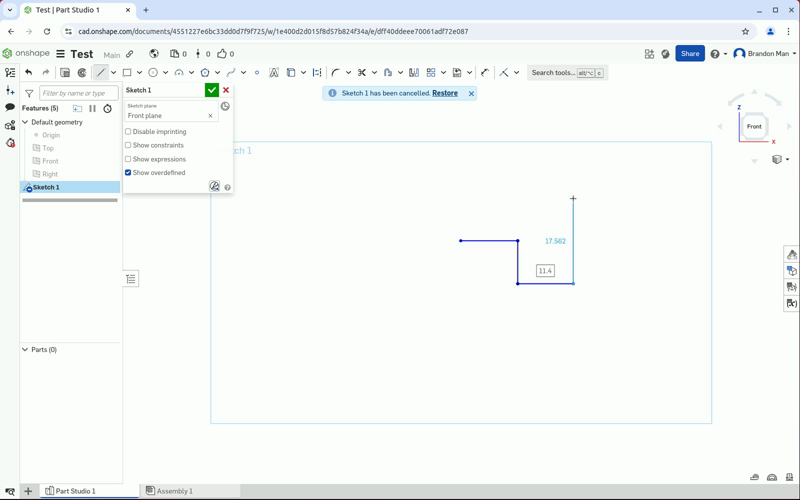
click(573, 198)
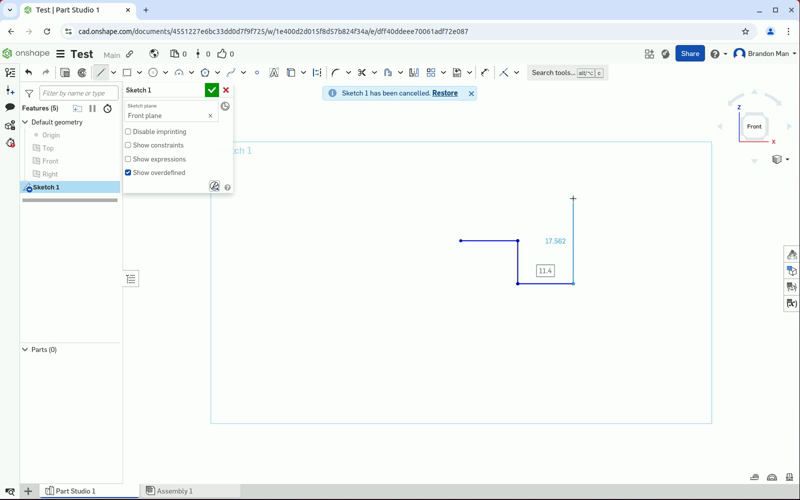
key_up(shift)
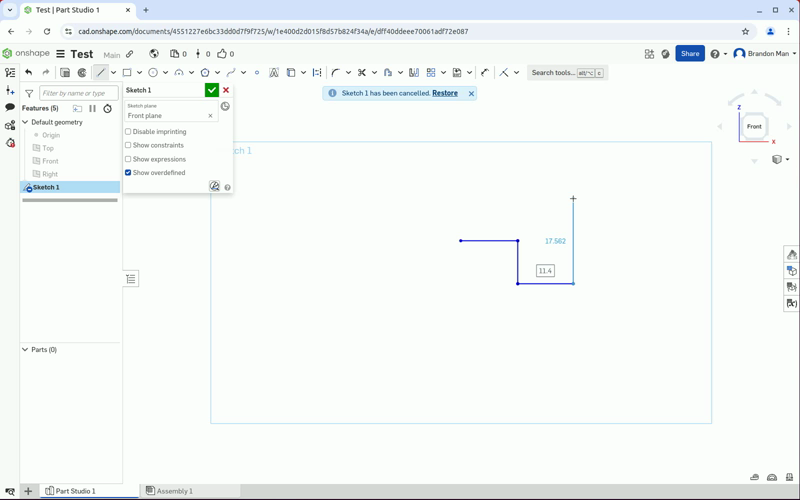
key_down(shift)
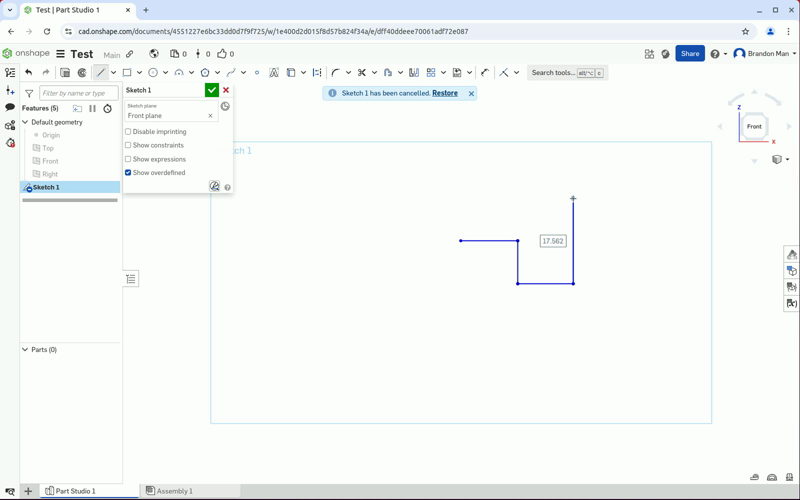
mouse_move(460, 198)
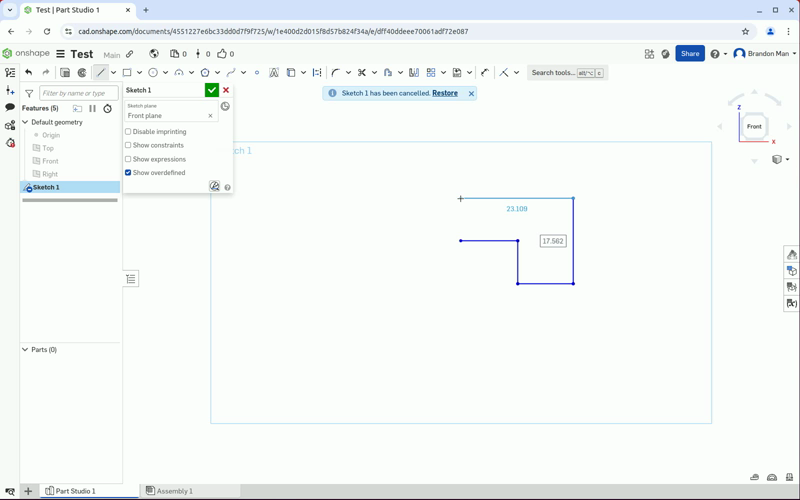
click(460, 198)
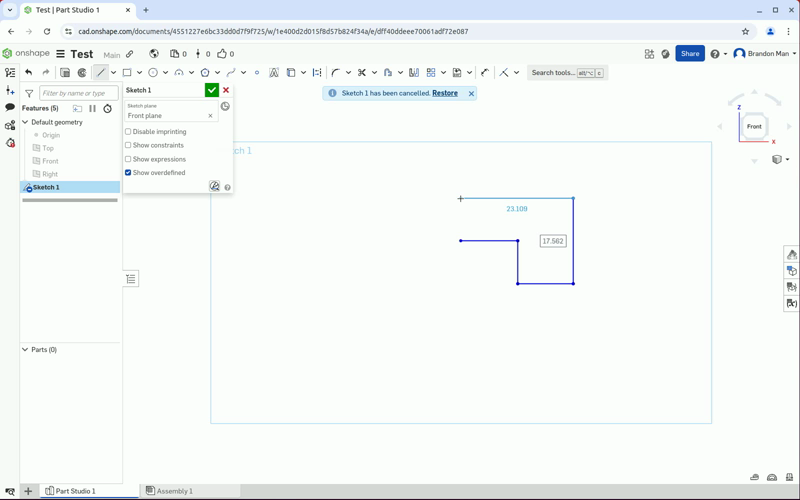
key_up(shift)
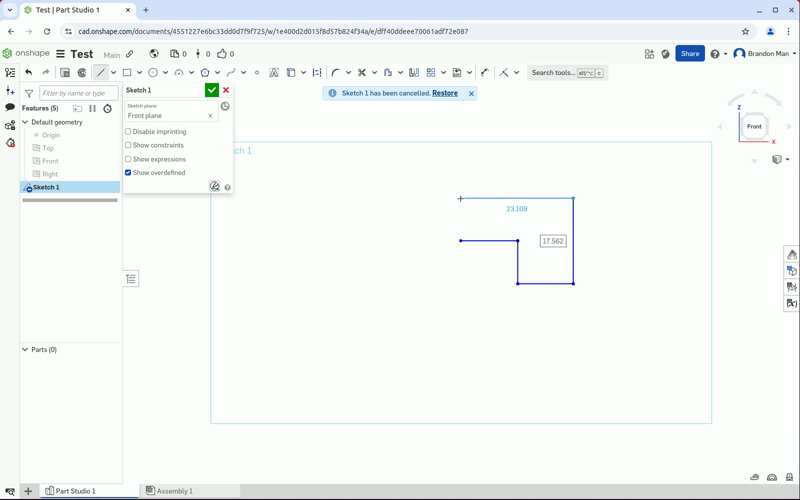
mouse_move(490, 198)
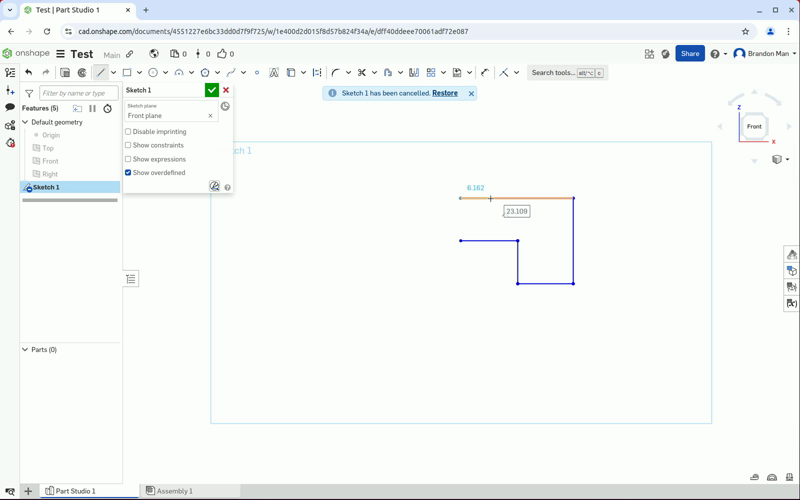
key_down(shift)
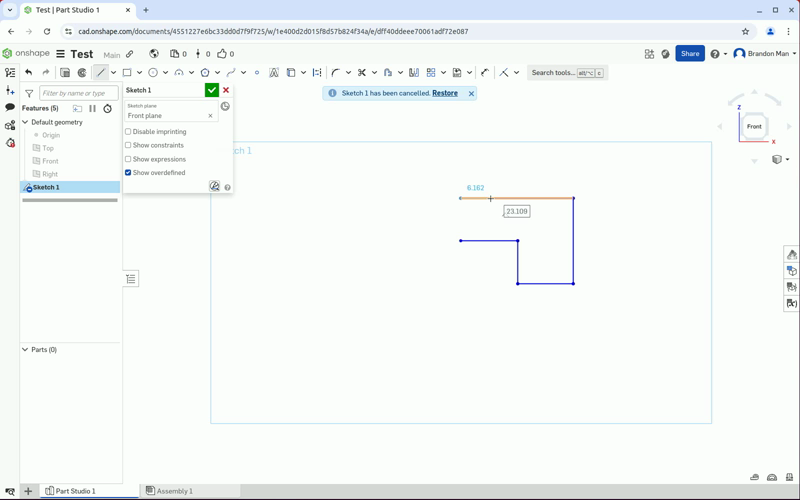
mouse_move(460, 240)
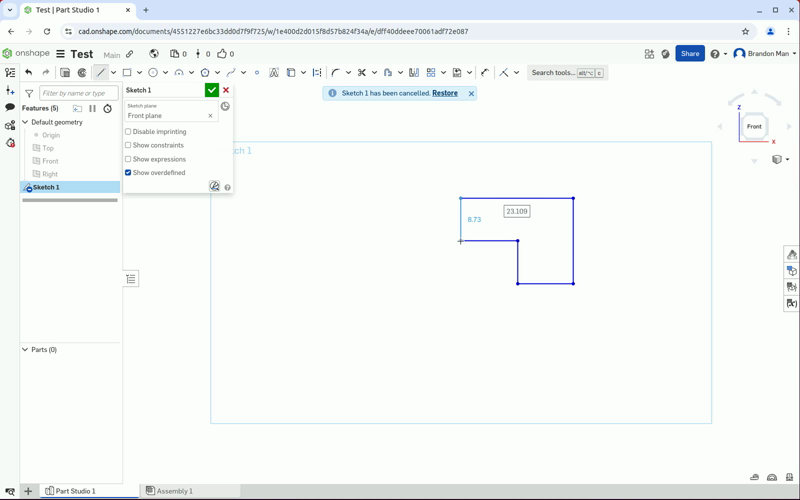
key_up(shift)
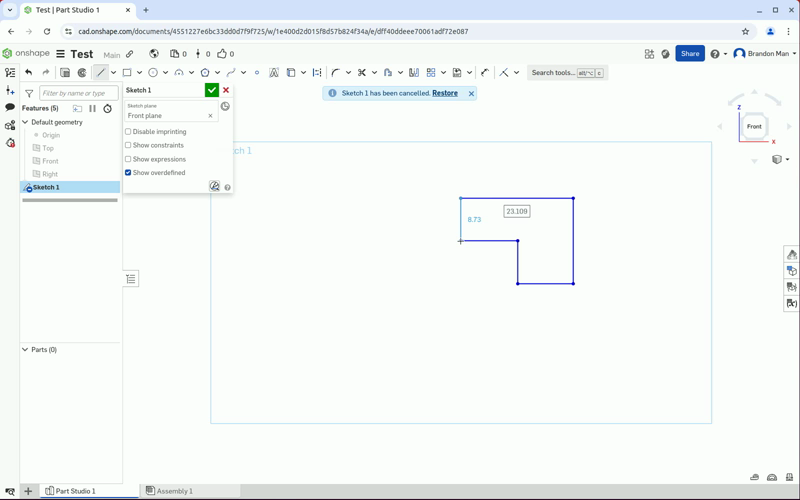
click(460, 240)
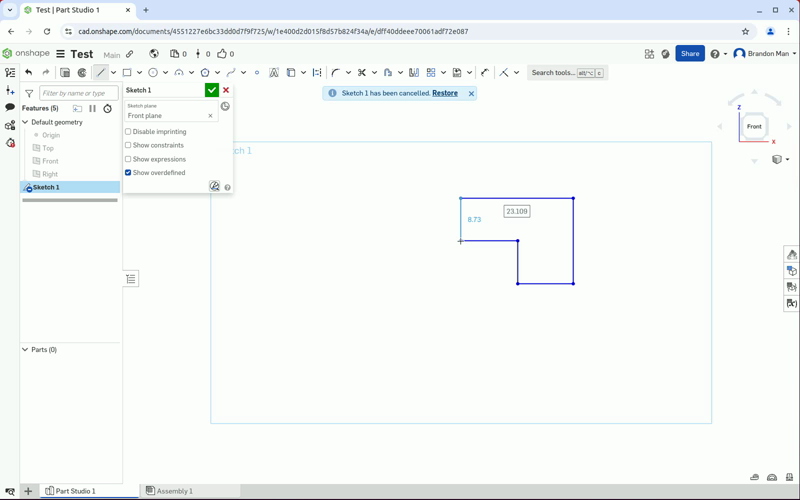
key(esc)
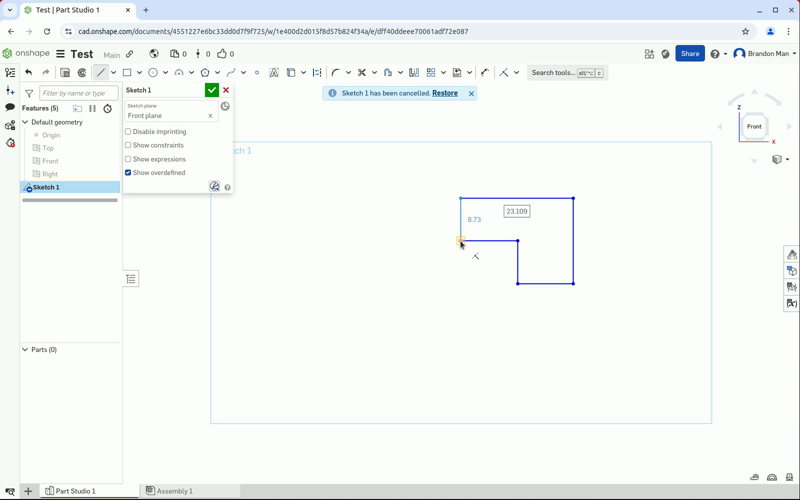
mouse_move(536, 260)
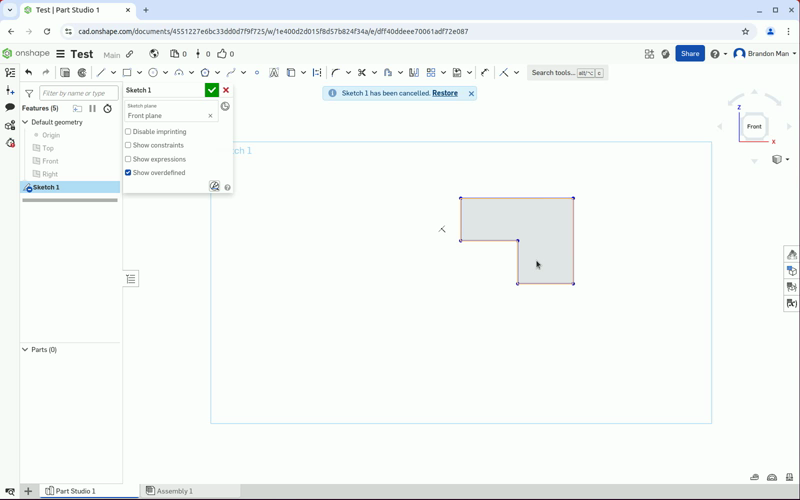
click(536, 260)
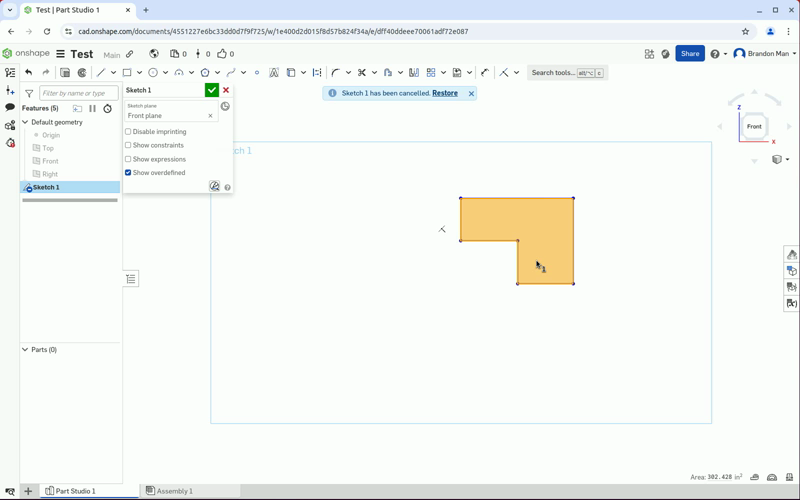
mouse_move(73, 352)
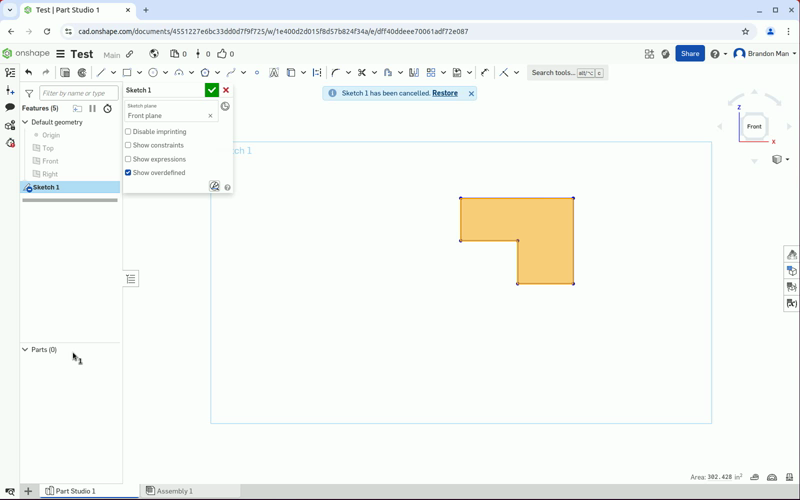
key(shift+y)
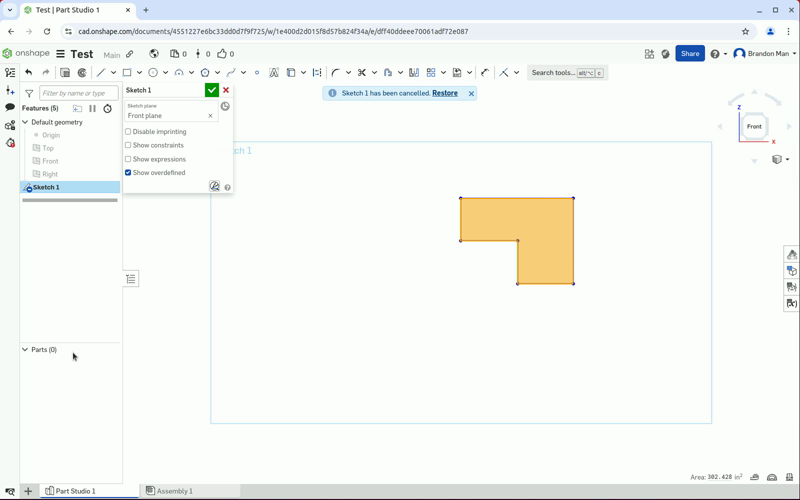
key(shift+e)
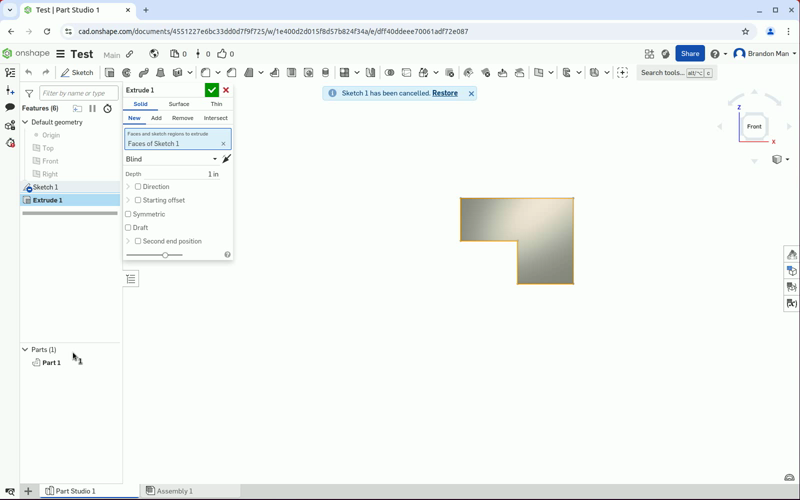
mouse_move(143, 106)
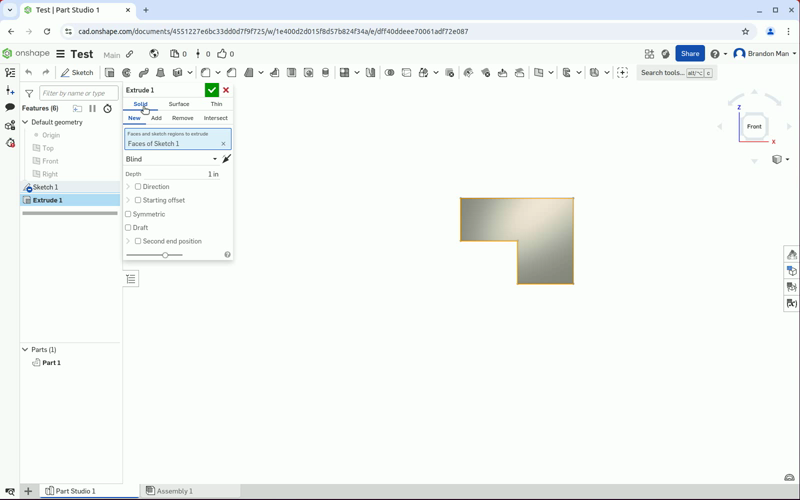
click(143, 106)
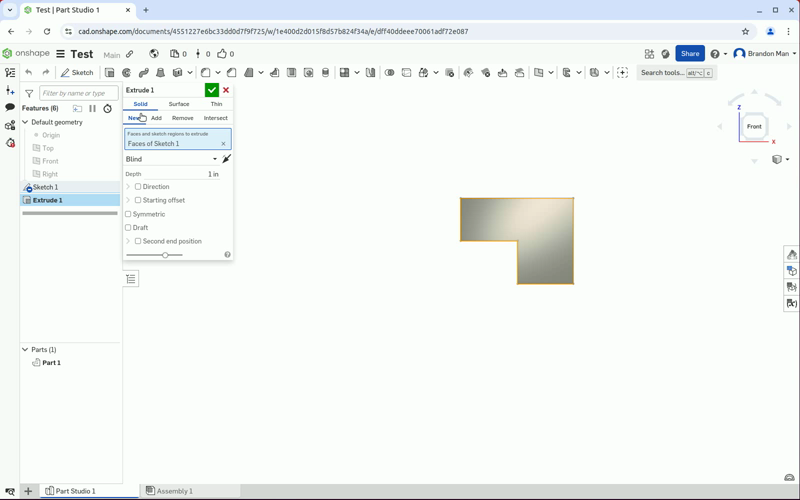
mouse_move(137, 120)
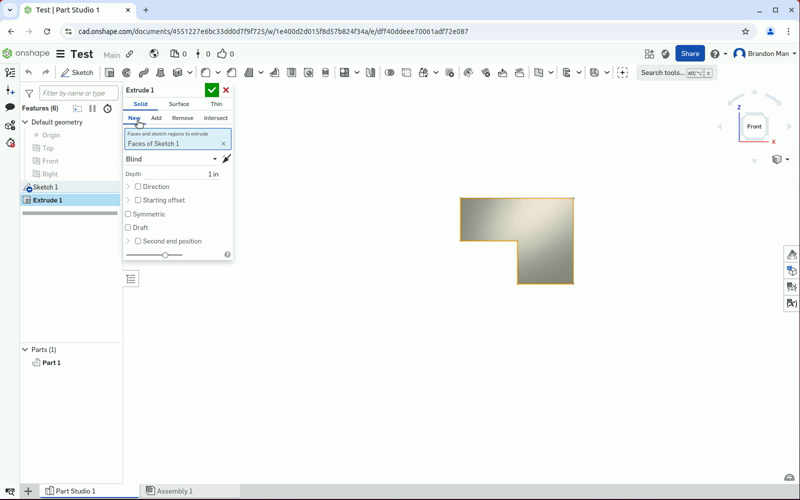
click(137, 120)
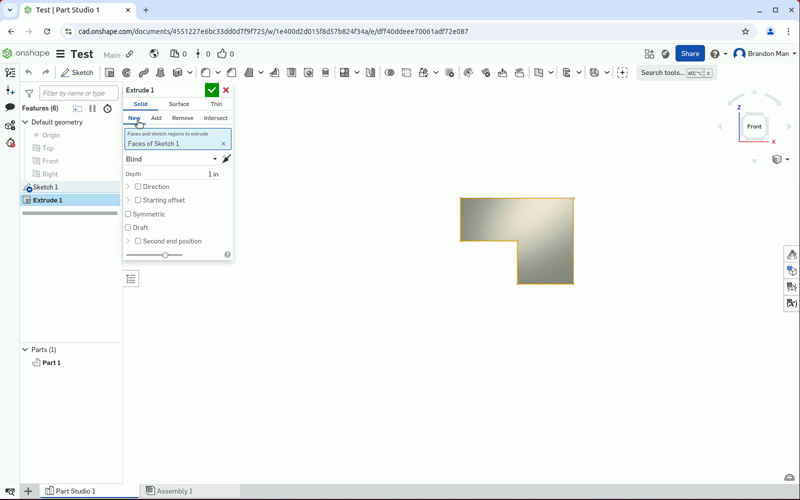
key(tab, 4)
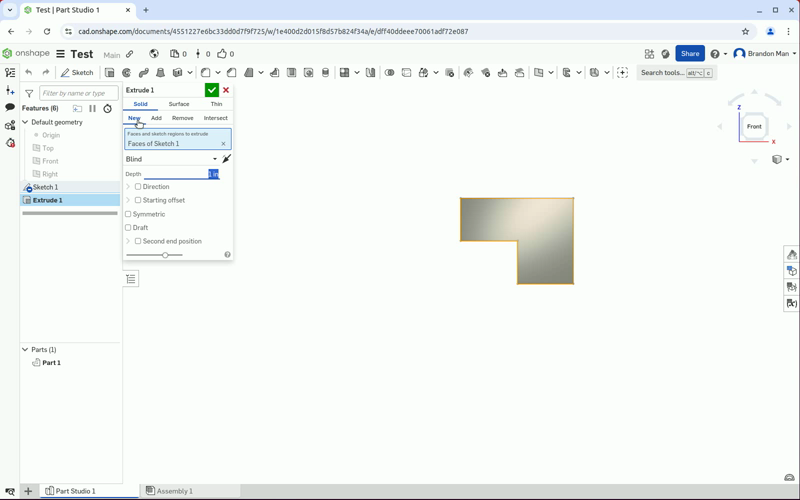
text(8.666)
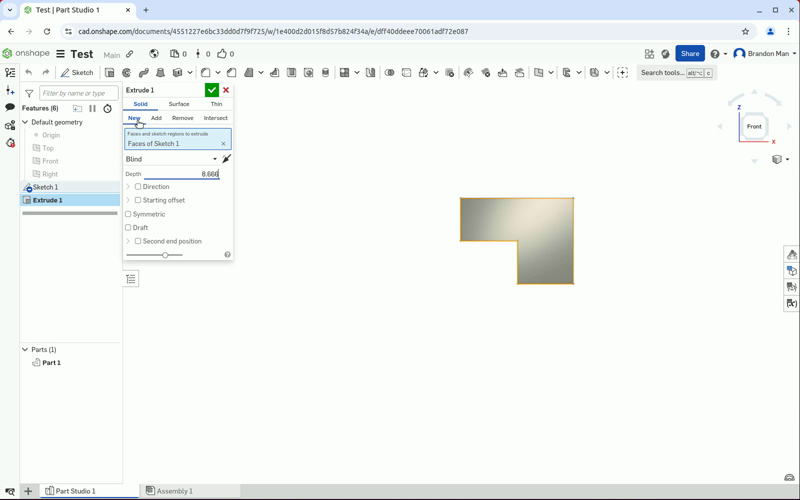
key(enter)
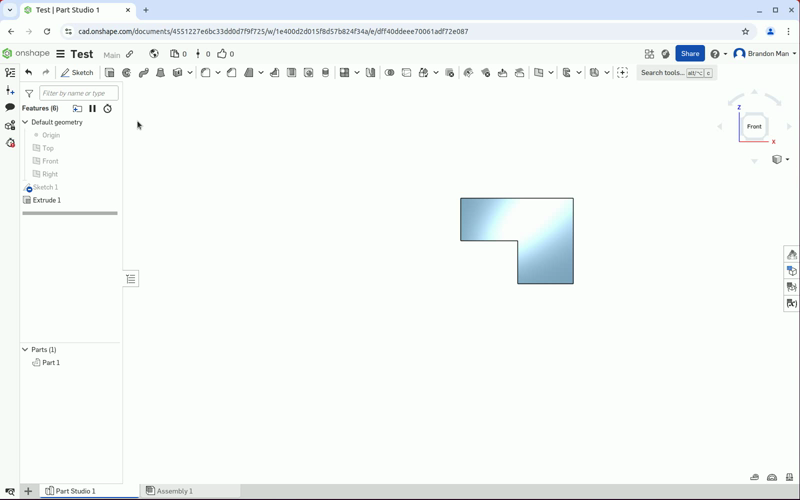
key(shift+h)
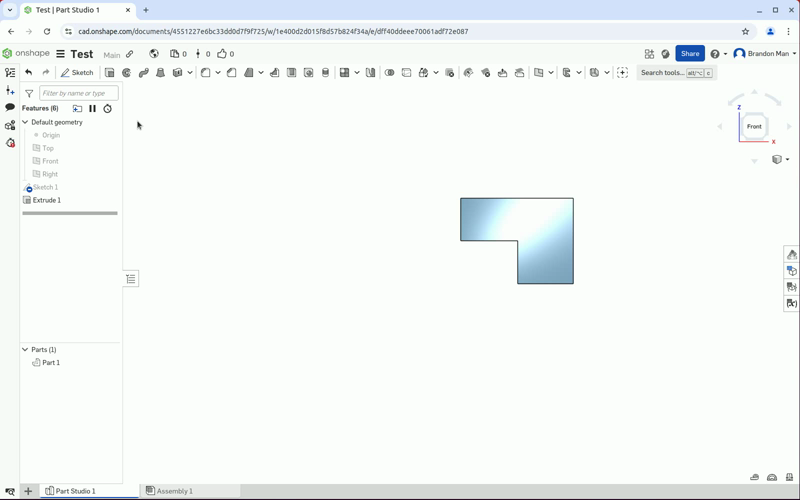
key(shift+h)
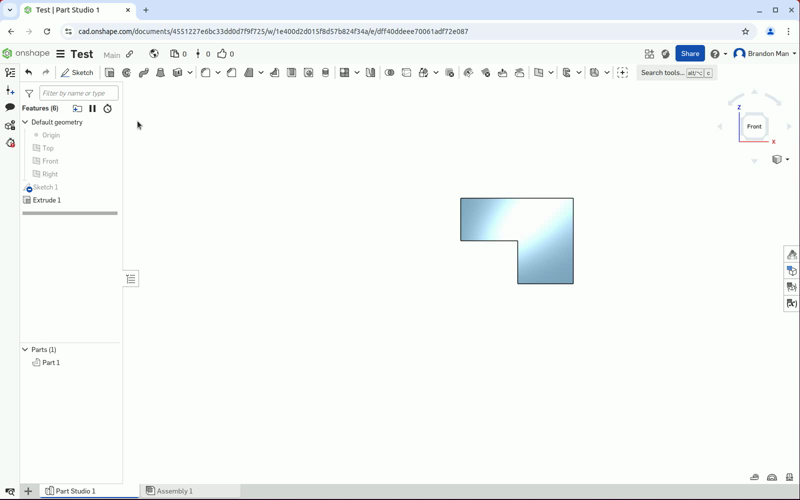
mouse_move(73, 189)
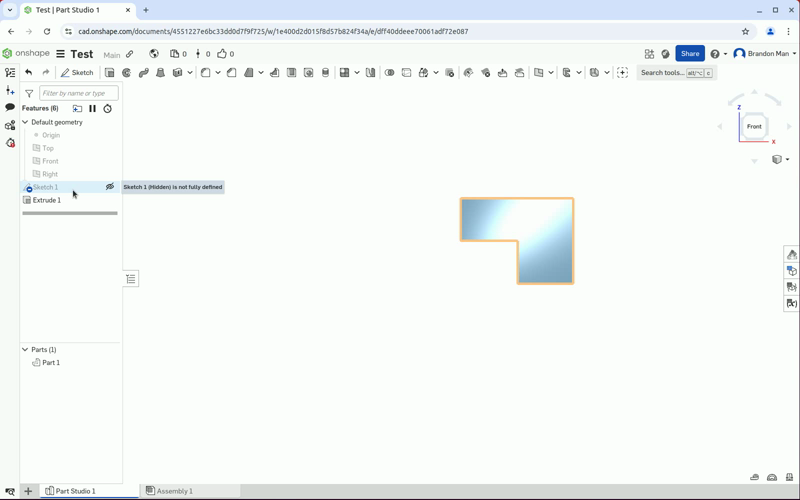
click(73, 189)
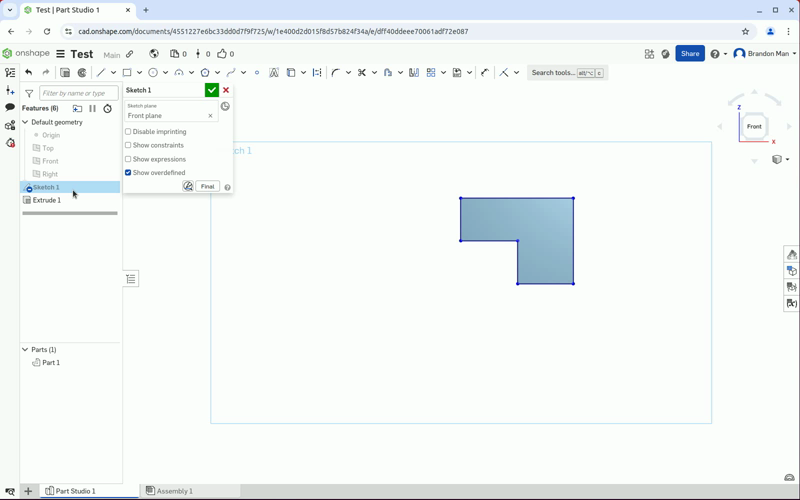
mouse_move(229, 92)
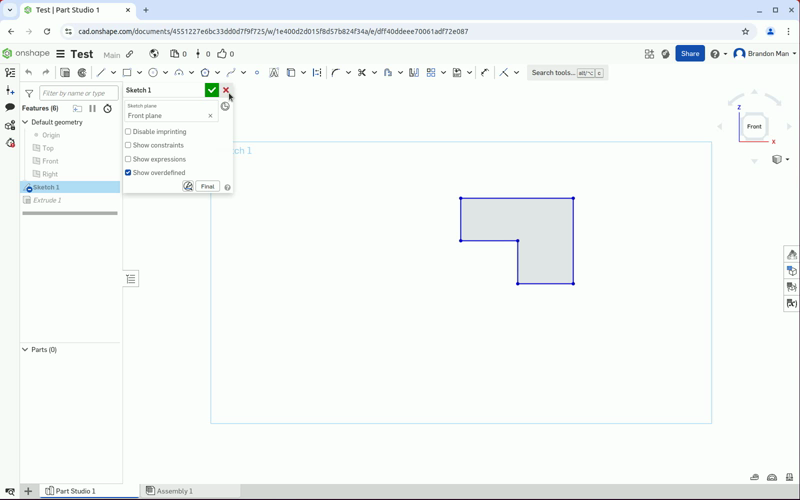
click(229, 92)
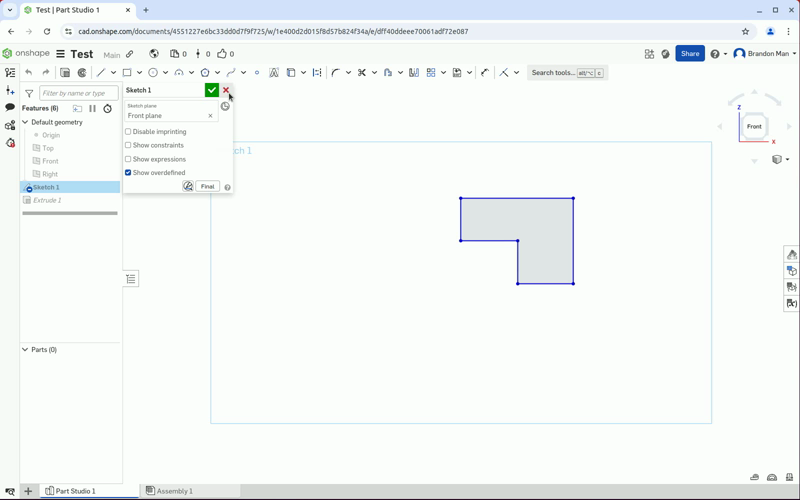
key(shift+s)
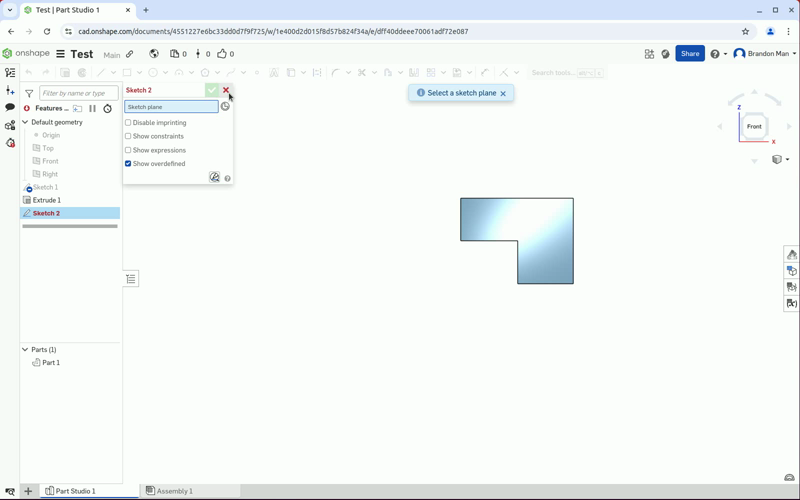
mouse_move(73, 163)
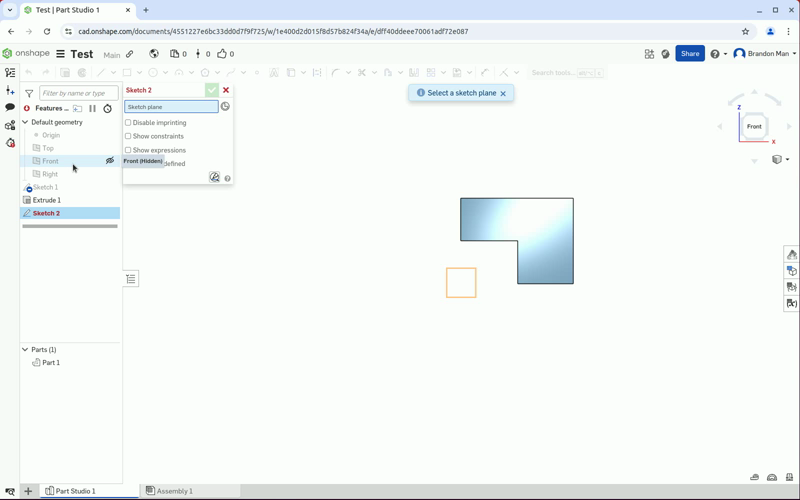
click(73, 163)
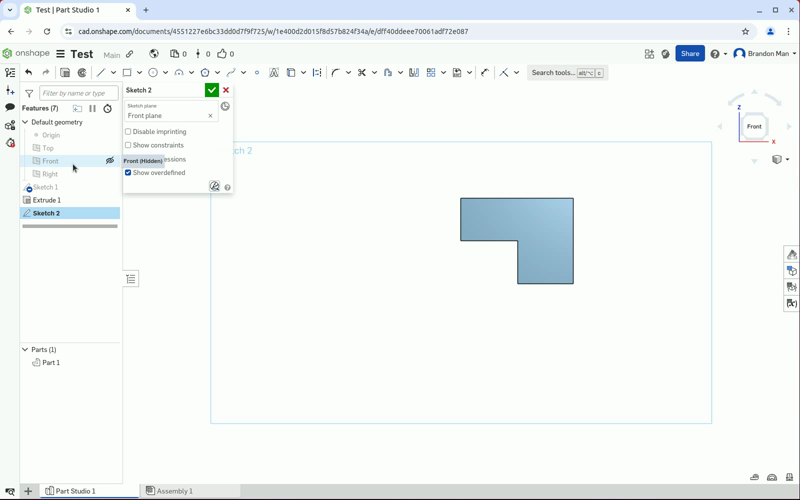
mouse_move(73, 352)
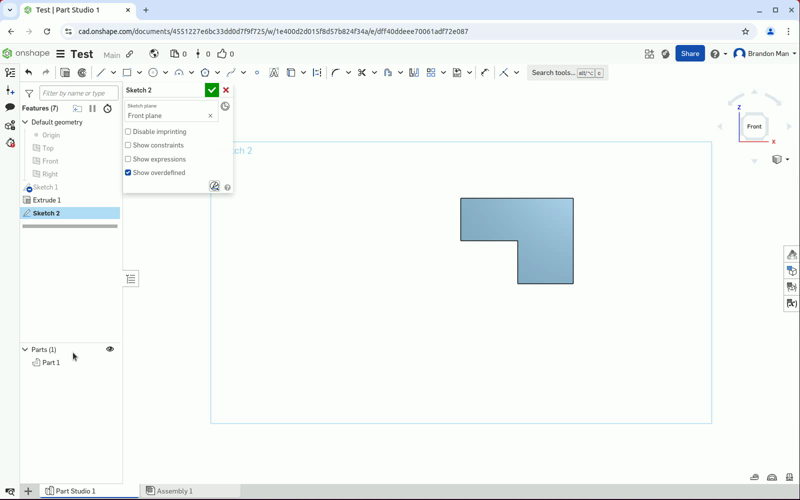
key(y)
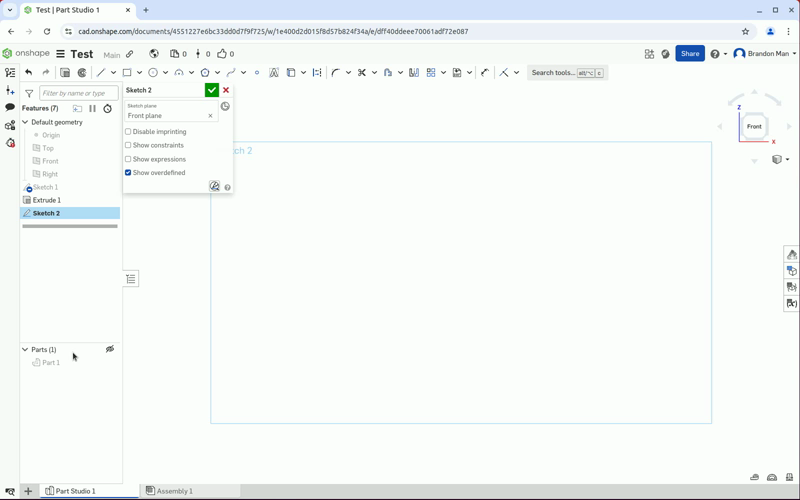
key(l)
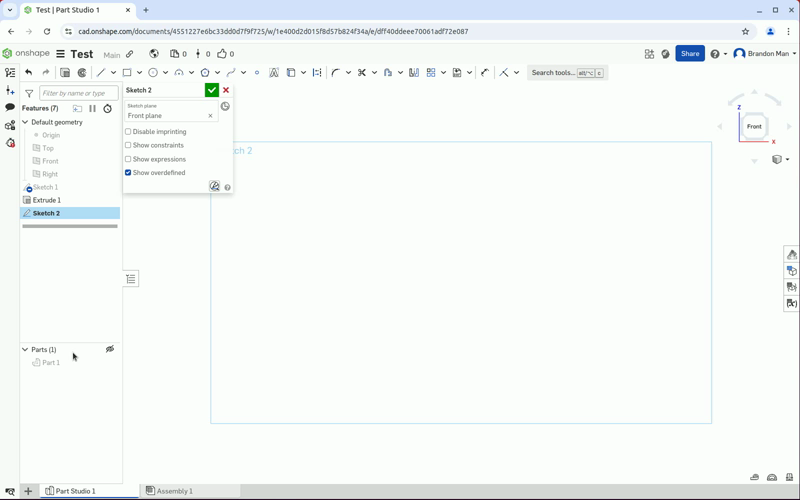
key_down(shift)
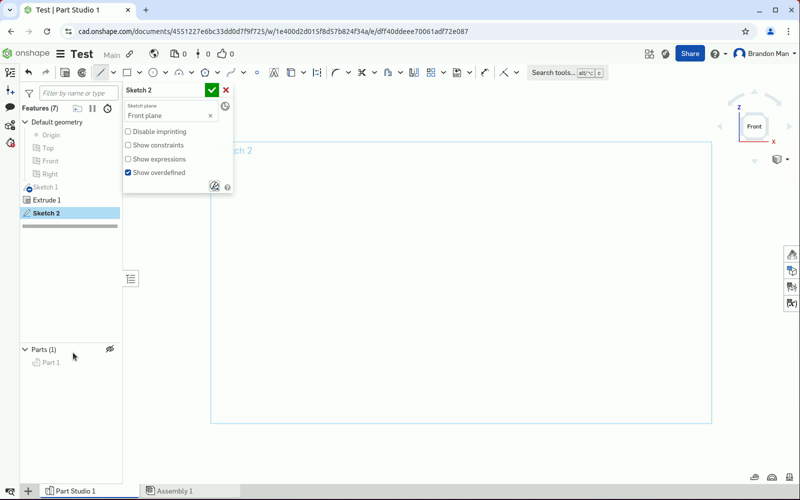
mouse_move(460, 282)
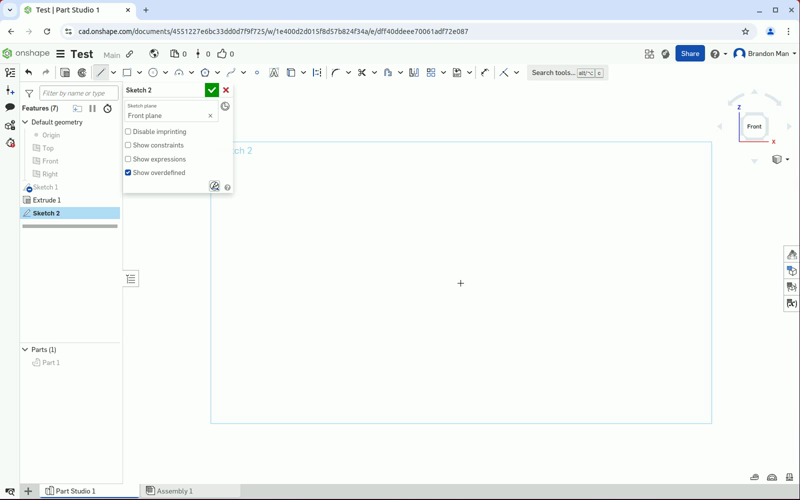
click(460, 282)
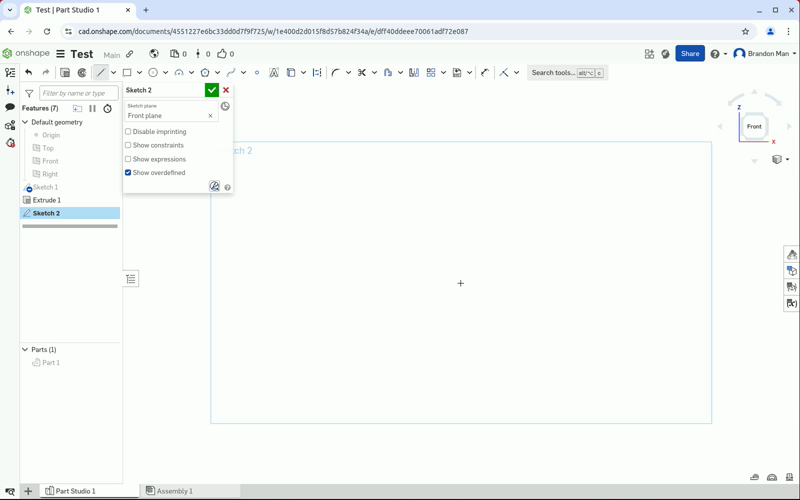
key_up(shift)
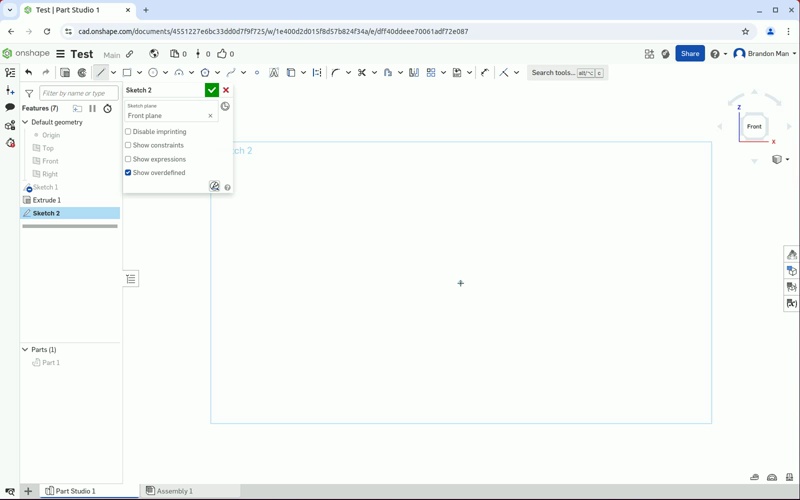
key_down(shift)
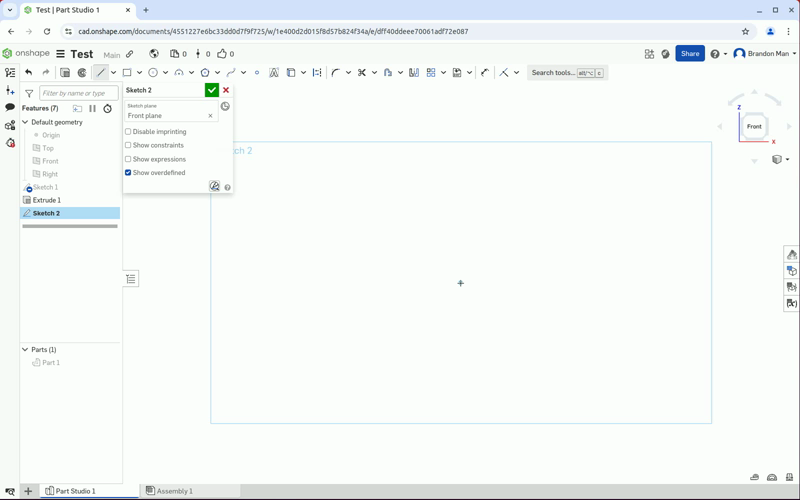
mouse_move(490, 282)
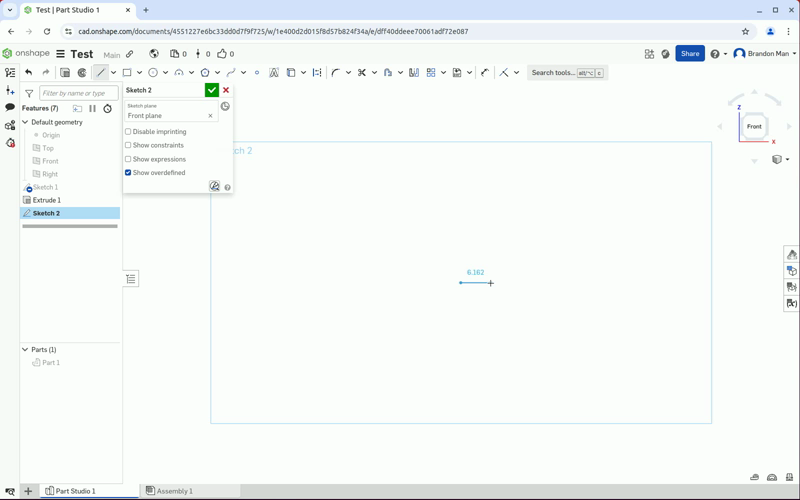
mouse_move(517, 282)
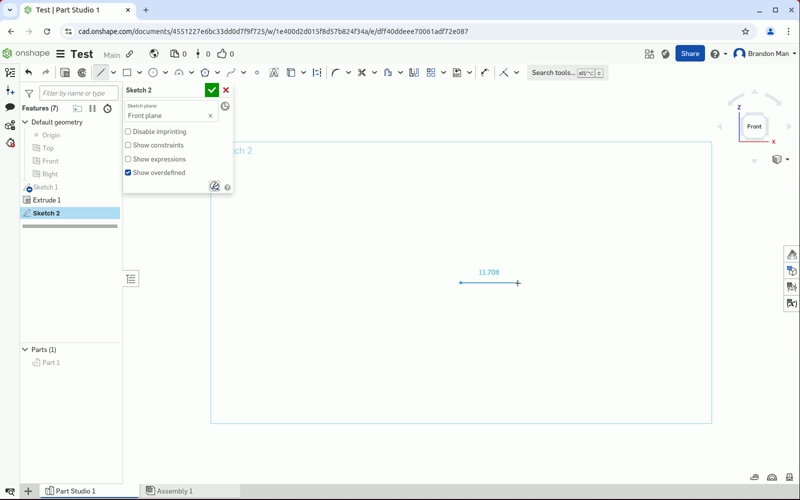
click(517, 282)
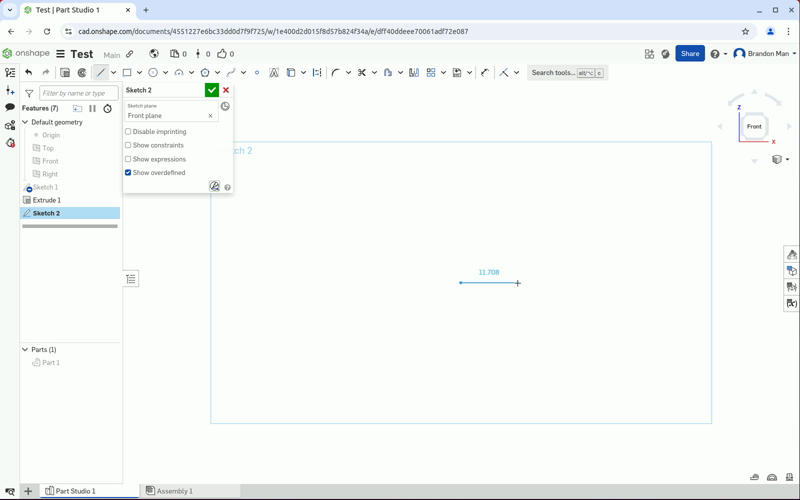
key_up(shift)
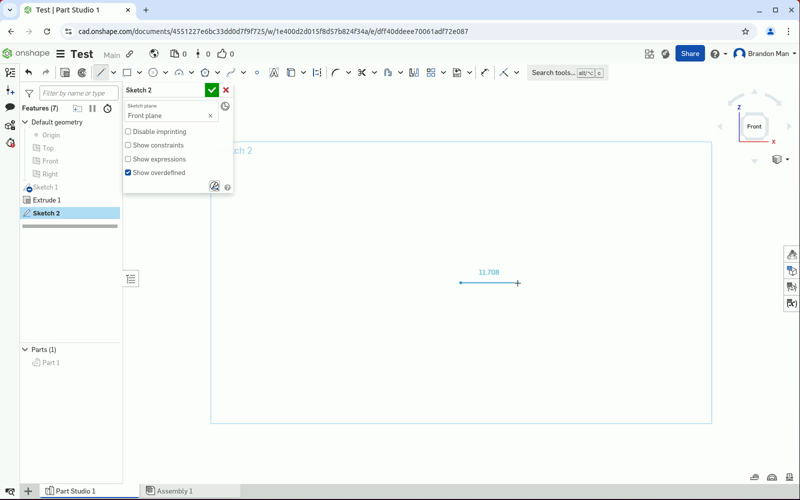
key_down(shift)
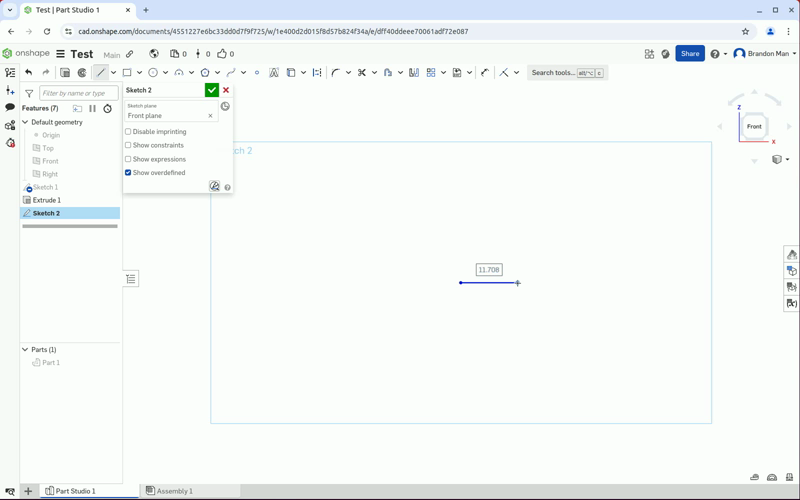
mouse_move(547, 282)
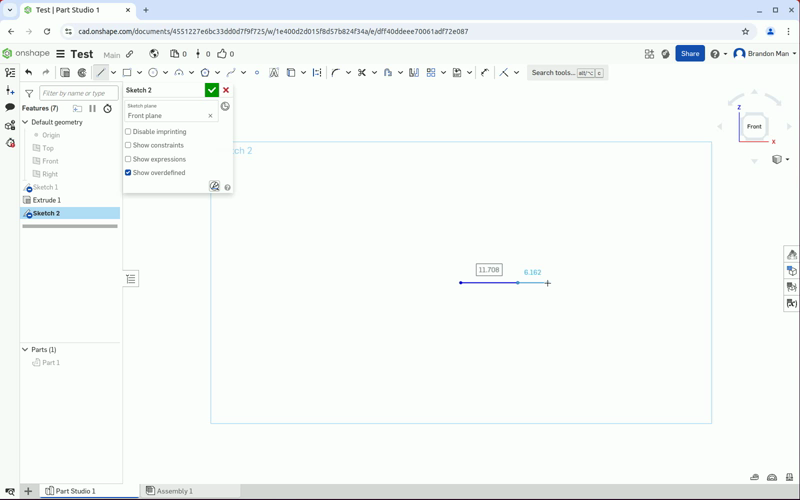
mouse_move(517, 240)
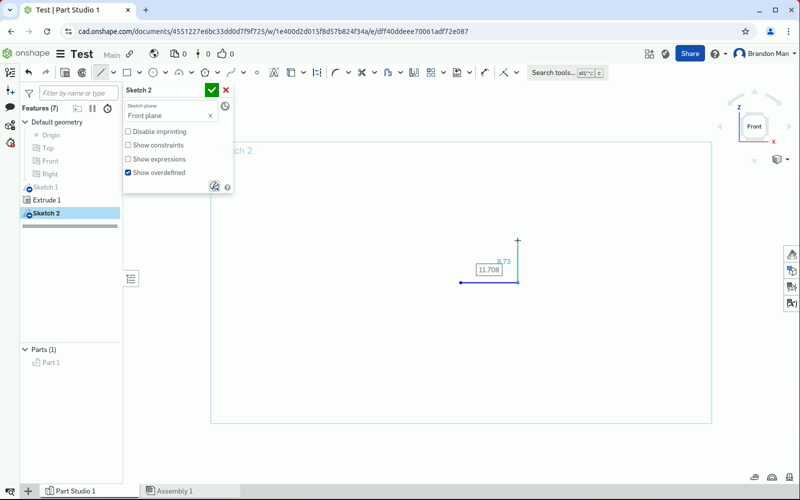
click(517, 240)
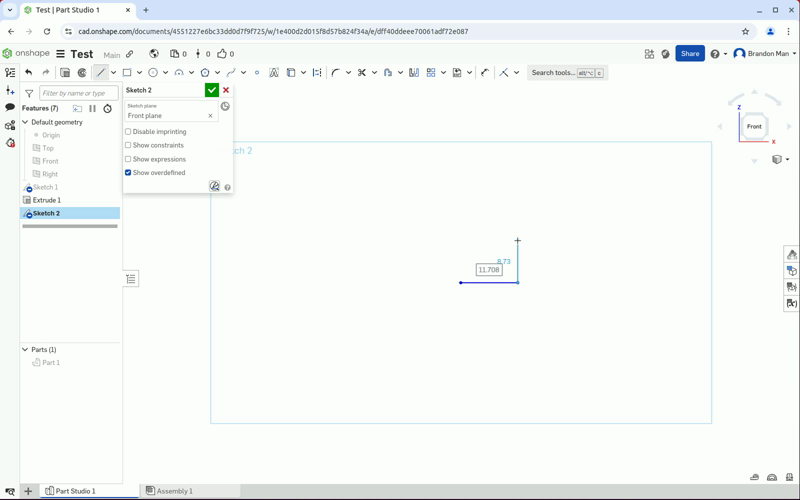
key_up(shift)
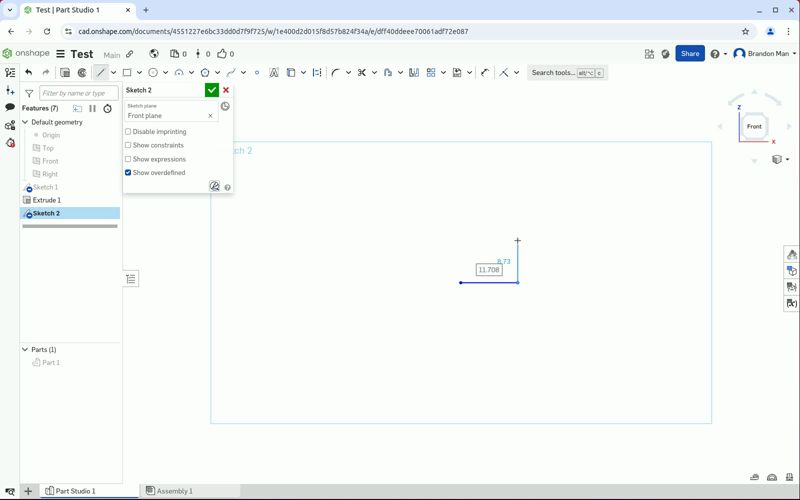
key_down(shift)
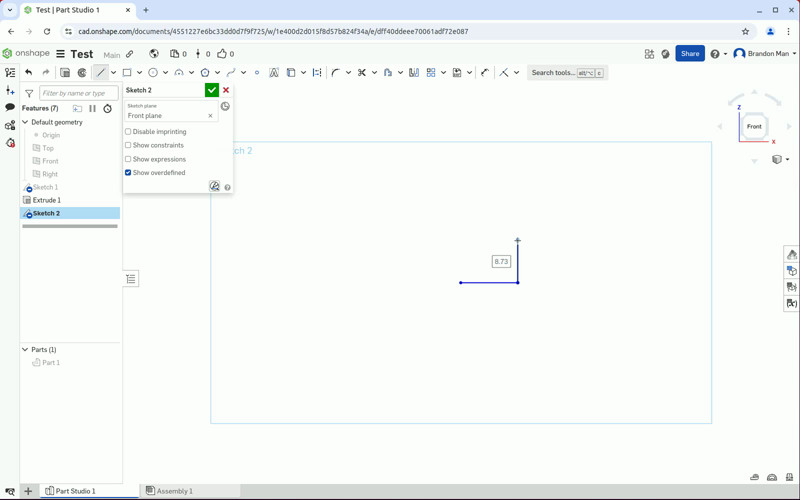
mouse_move(547, 240)
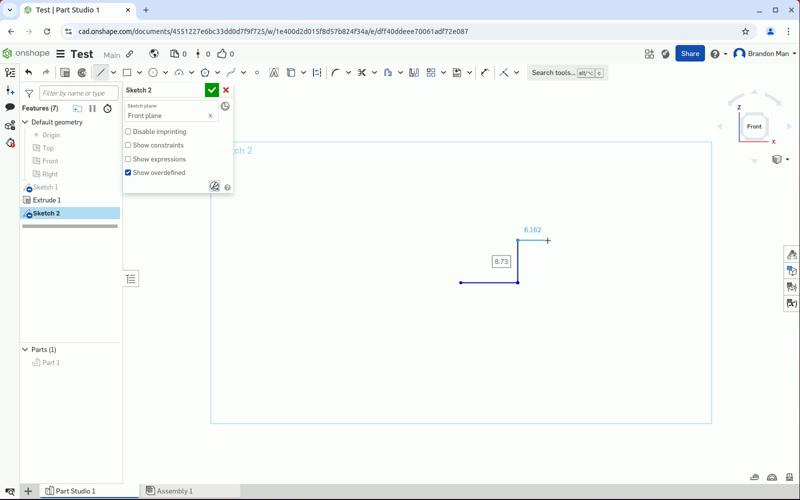
mouse_move(460, 240)
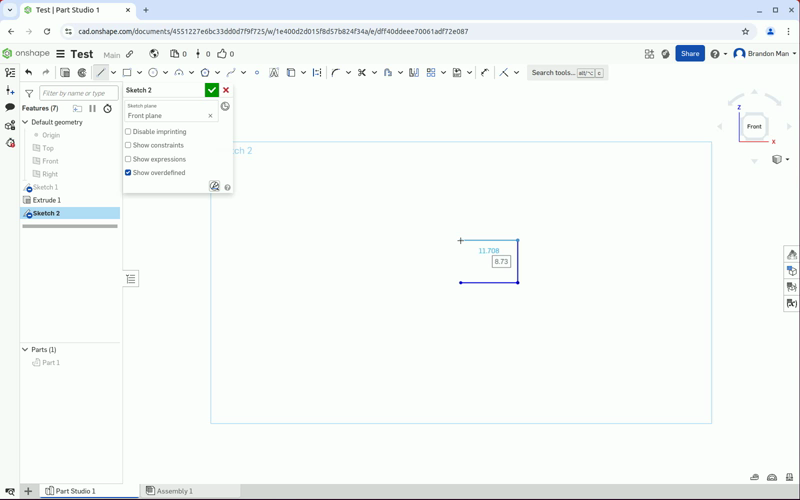
click(460, 240)
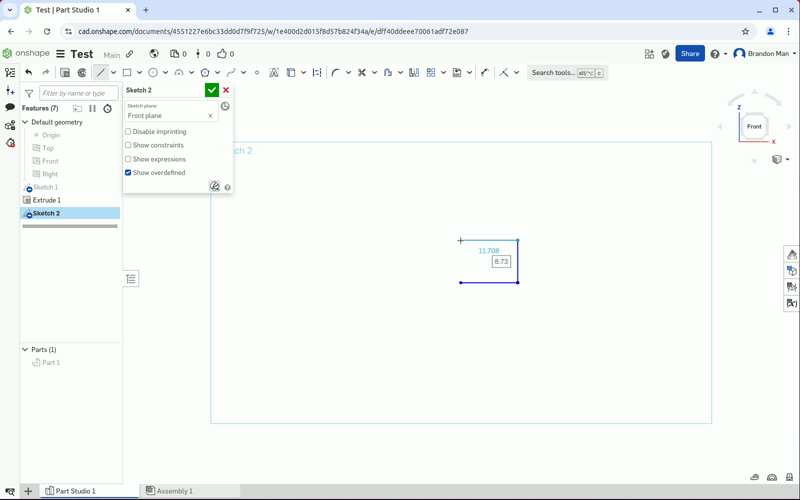
key_up(shift)
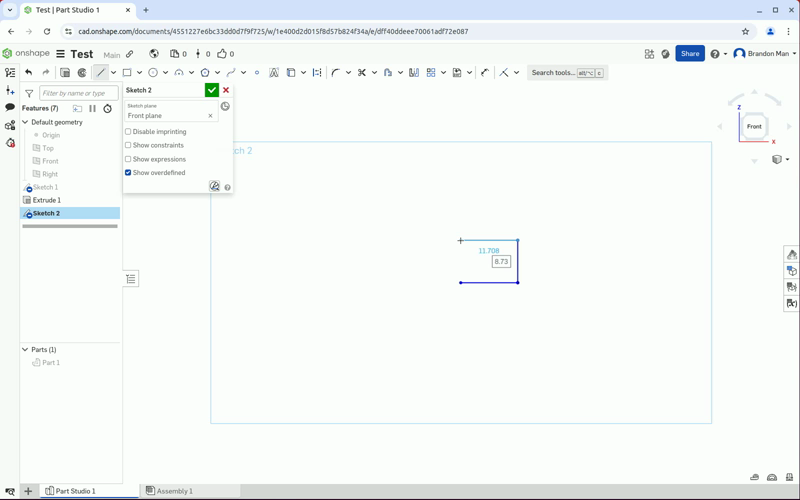
mouse_move(490, 240)
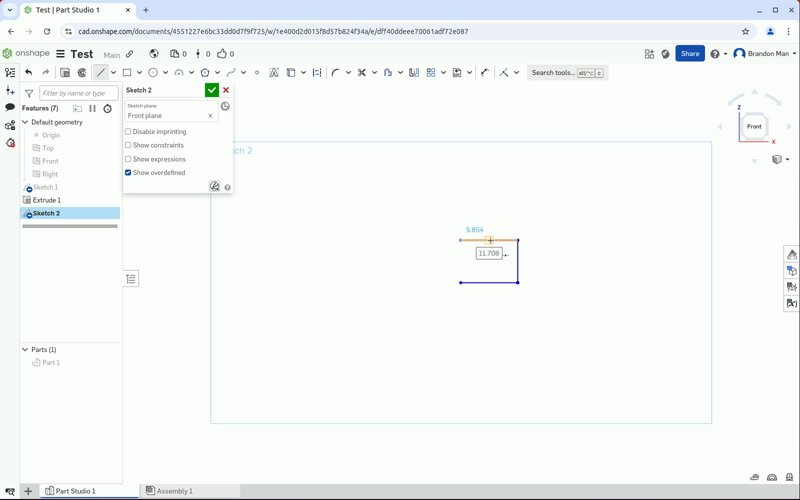
key_down(shift)
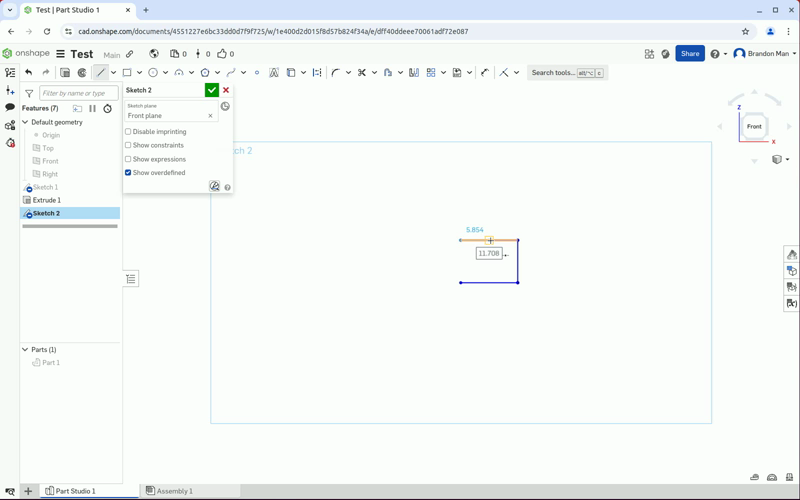
mouse_move(460, 282)
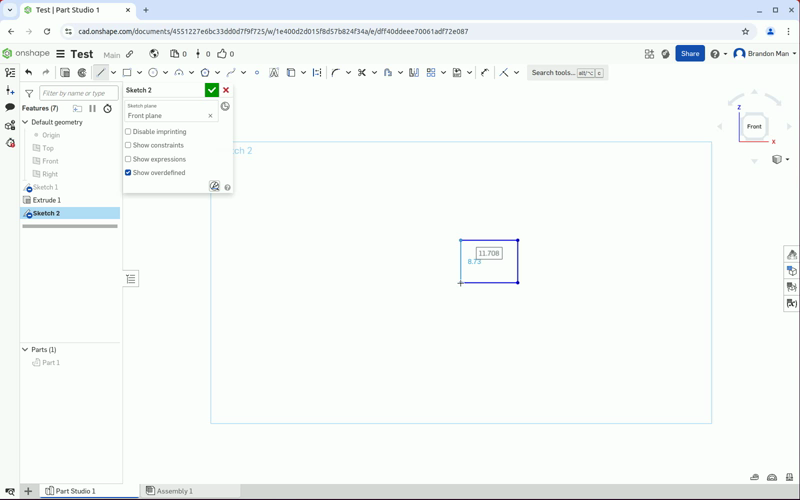
key_up(shift)
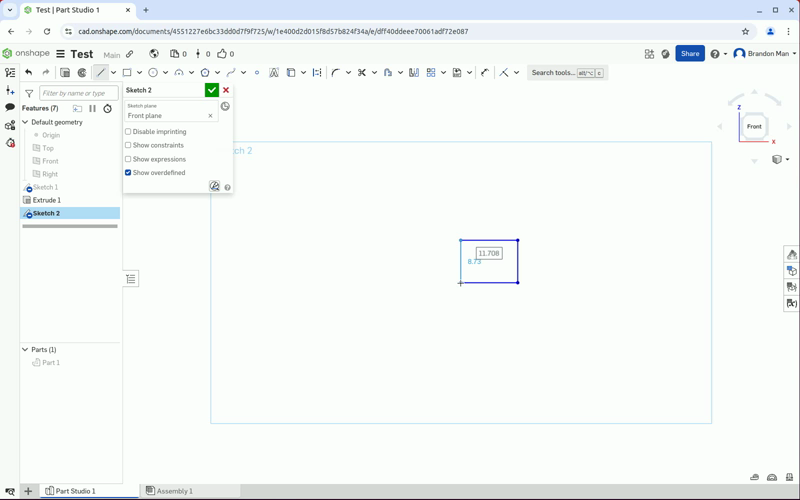
click(460, 282)
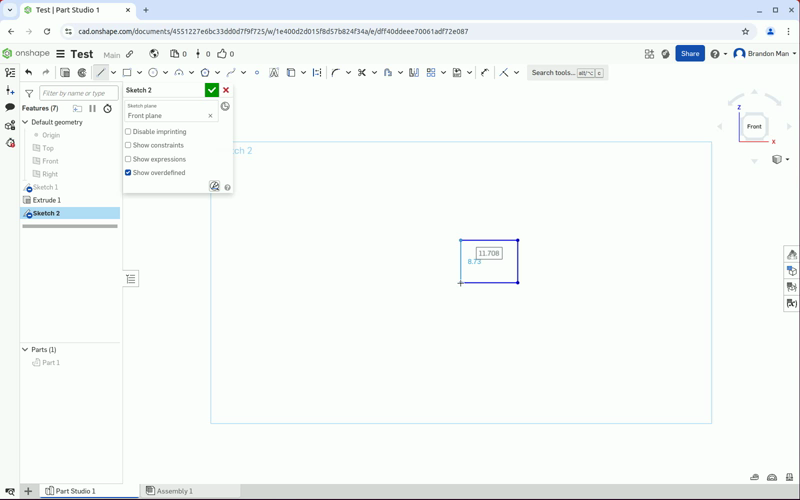
key(esc)
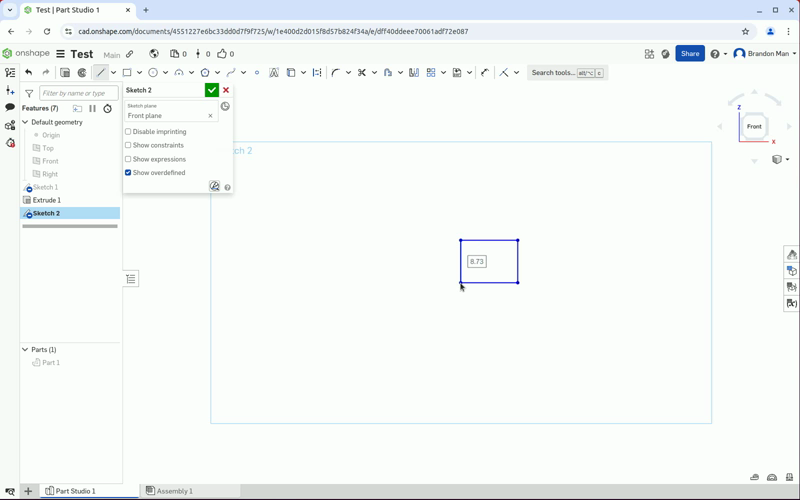
mouse_move(492, 269)
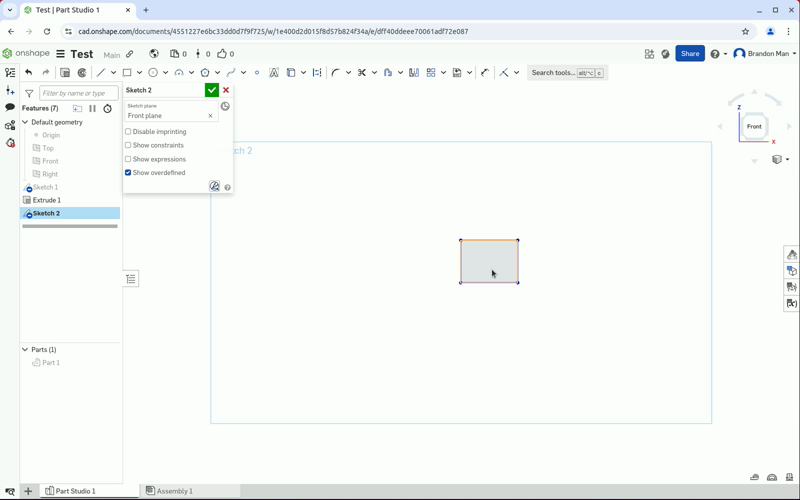
click(492, 269)
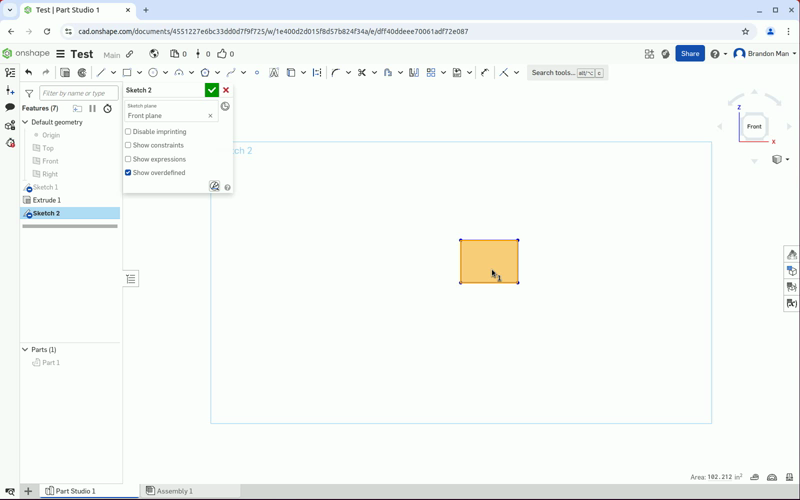
mouse_move(73, 352)
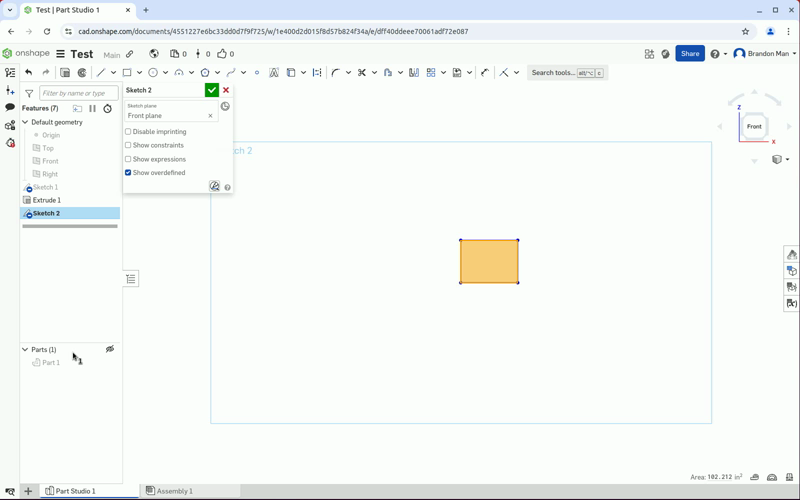
key(shift+y)
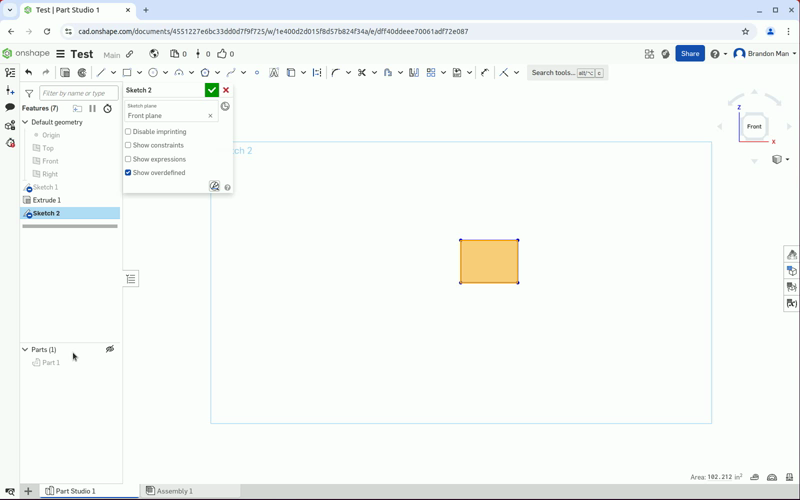
key(shift+e)
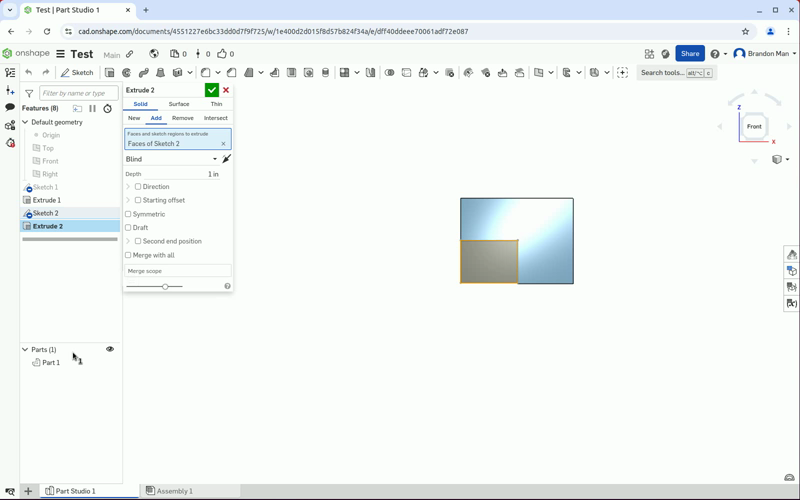
mouse_move(143, 106)
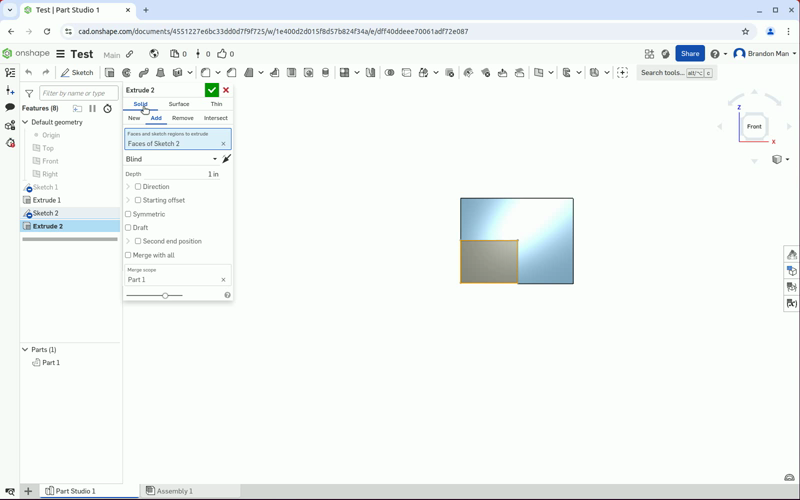
click(143, 106)
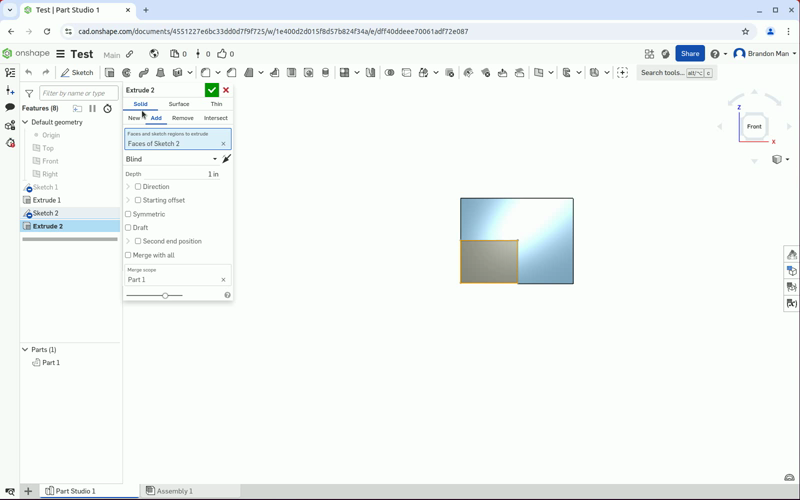
mouse_move(137, 120)
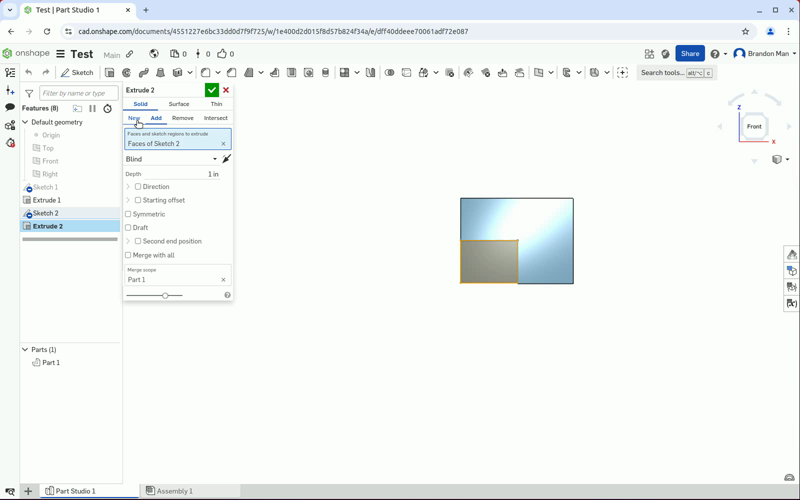
click(137, 120)
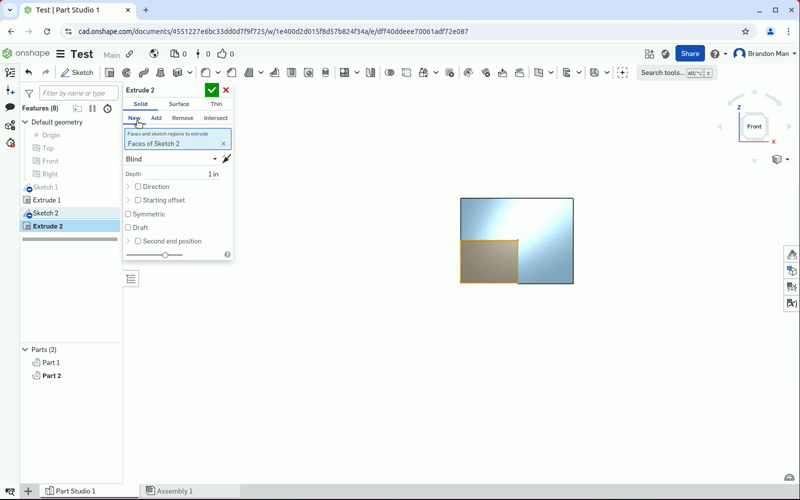
key(tab, 4)
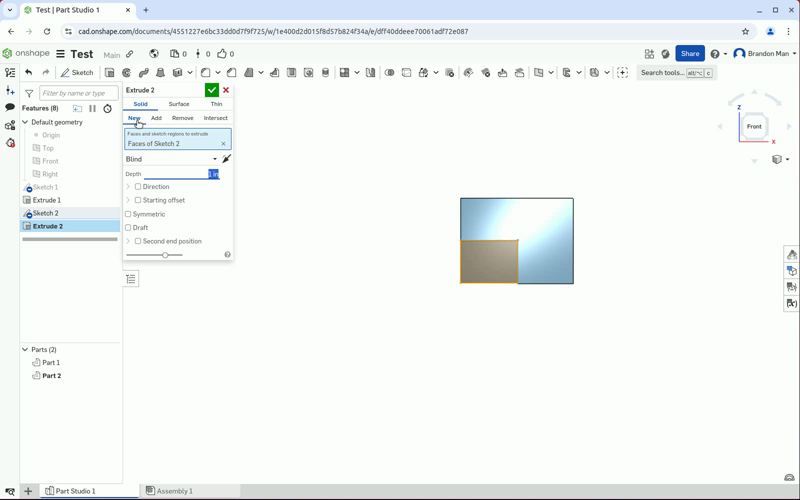
text(8.666)
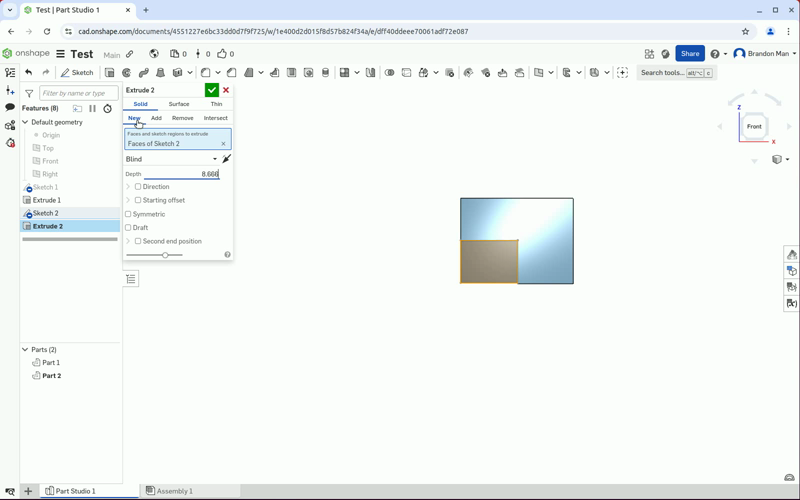
key(enter)
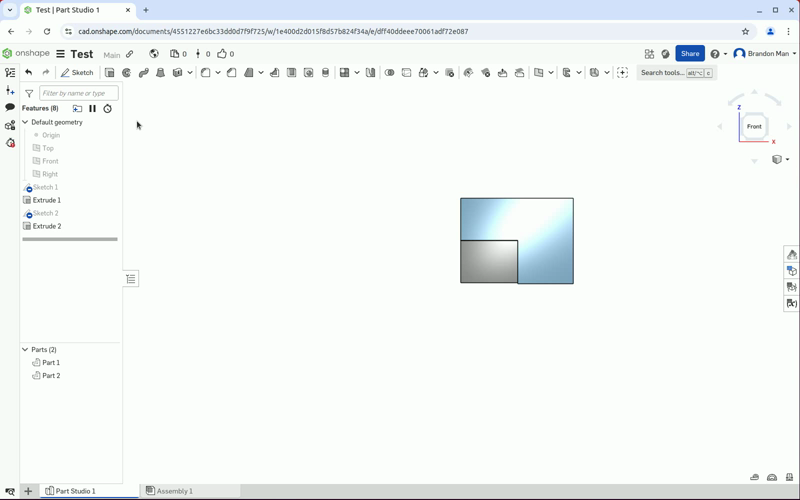
key(shift+h)
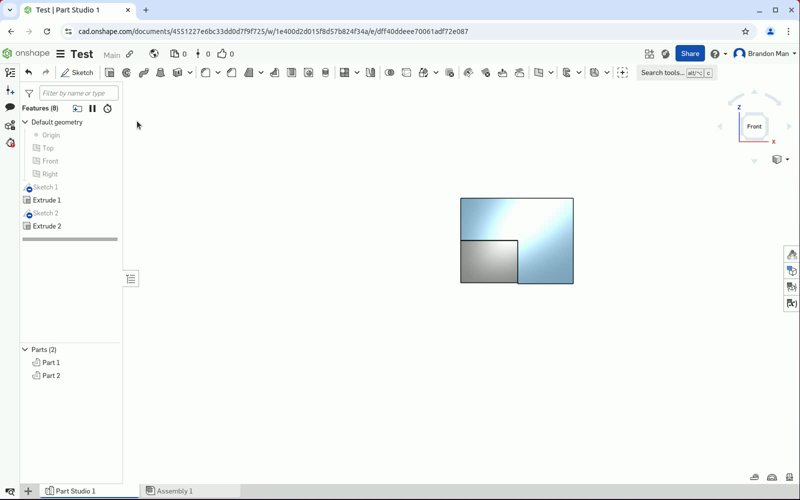
key(shift+h)
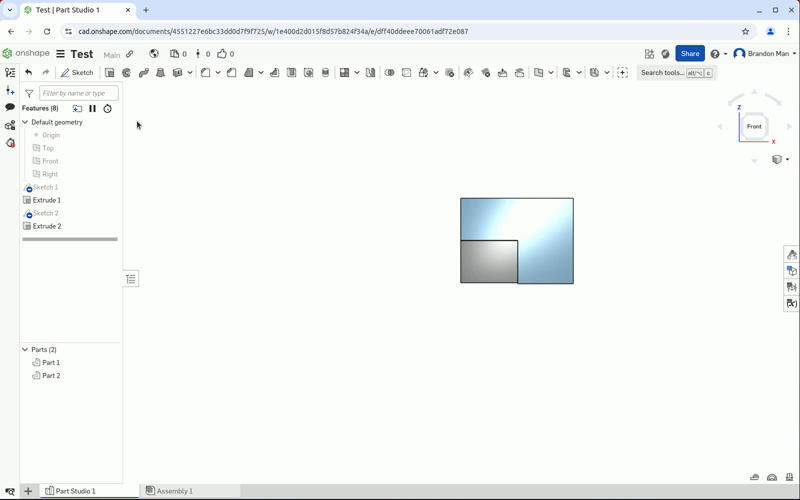
mouse_move(73, 189)
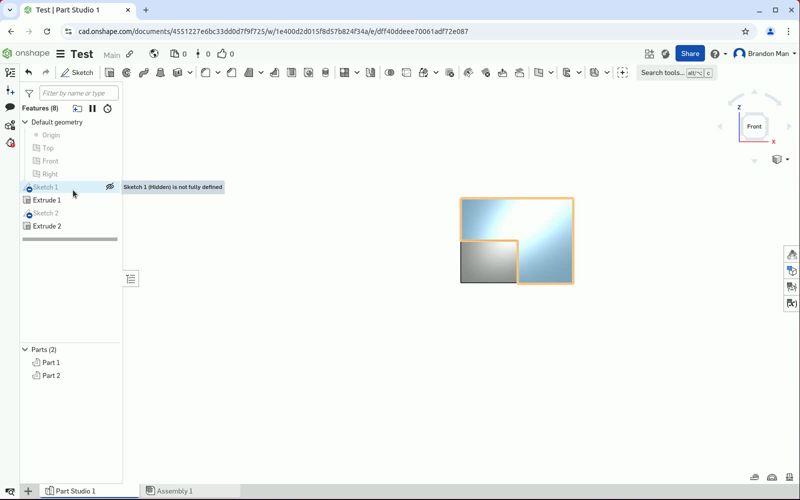
click(73, 189)
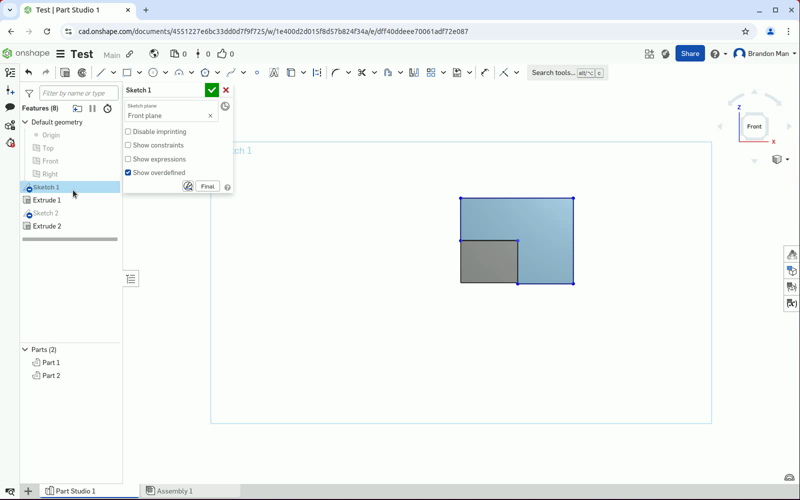
mouse_move(229, 92)
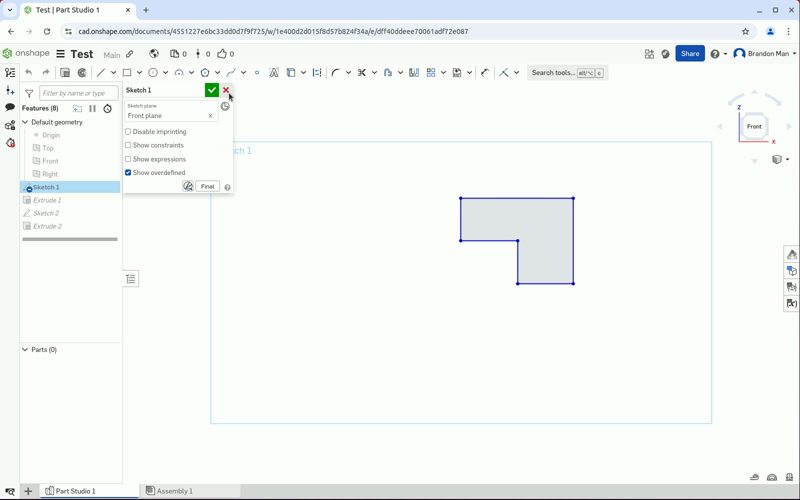
click(229, 92)
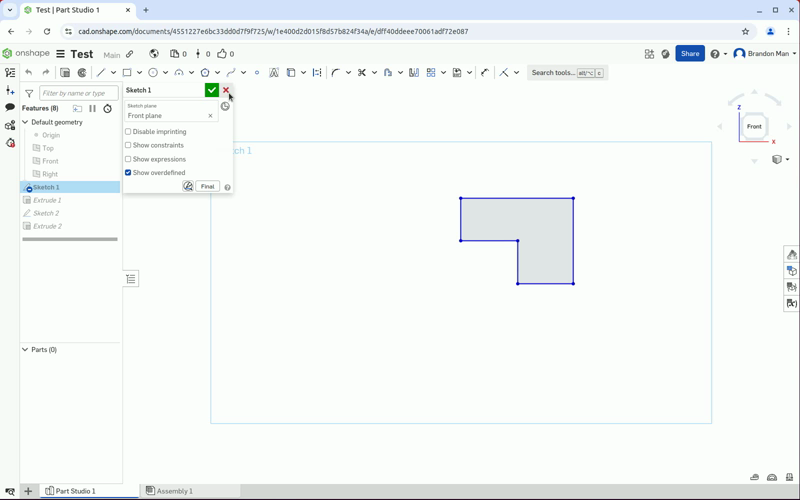
key(shift+s)
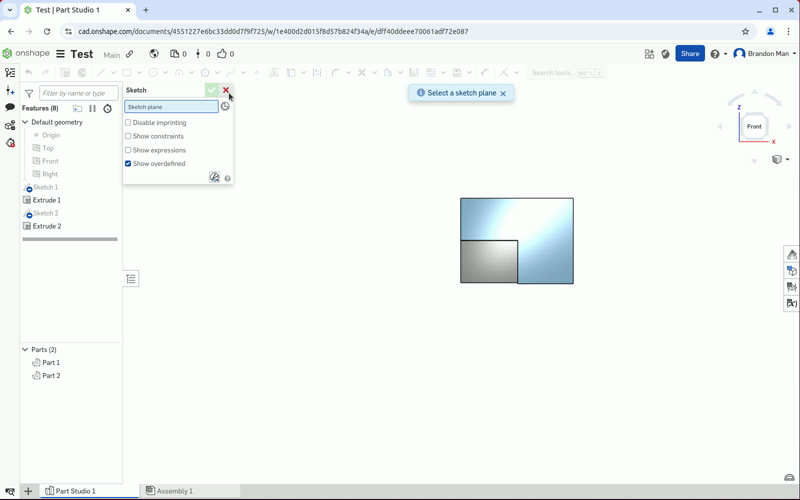
mouse_move(73, 163)
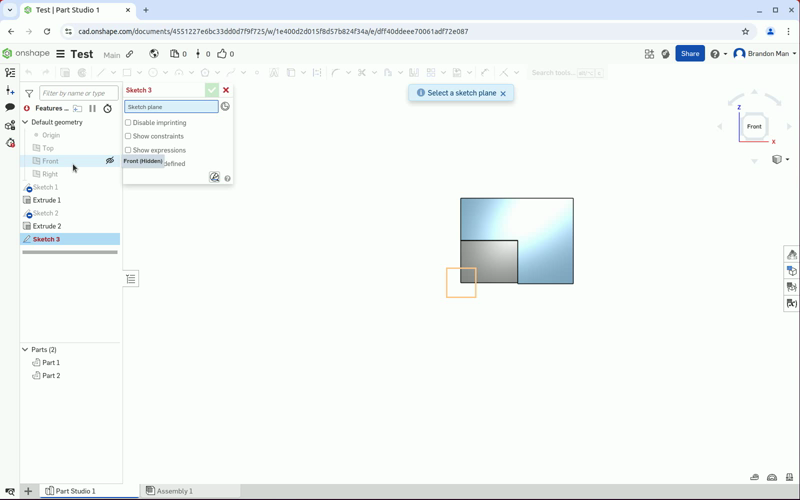
click(73, 163)
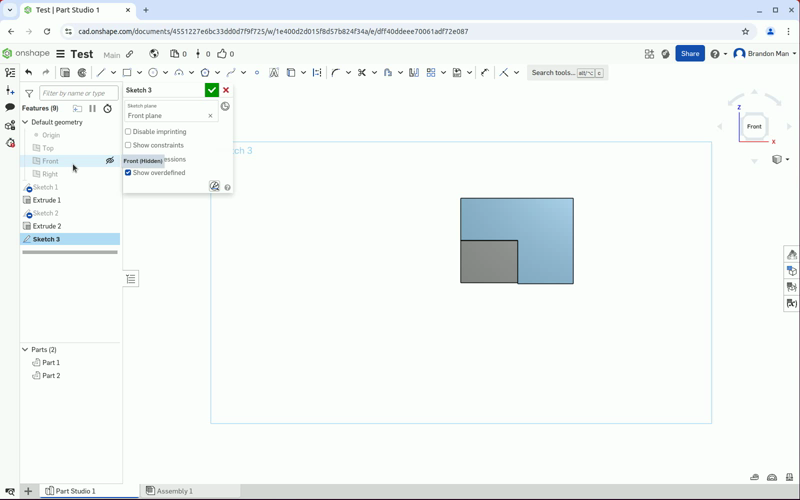
mouse_move(73, 352)
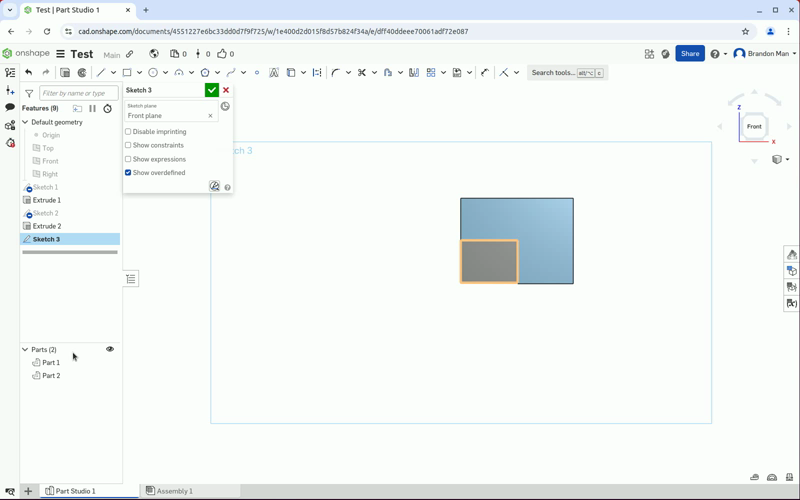
key(y)
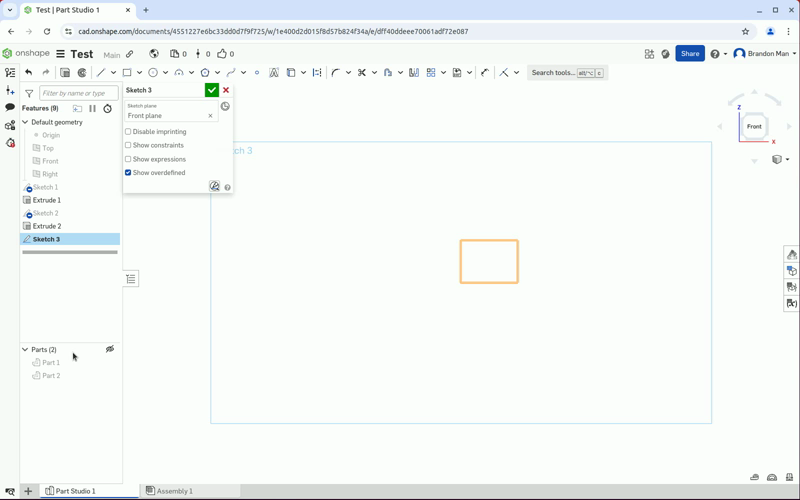
key(l)
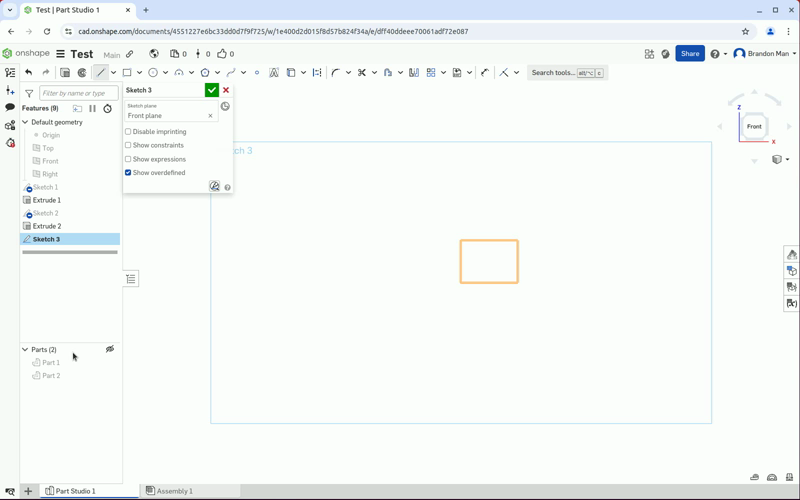
key_down(shift)
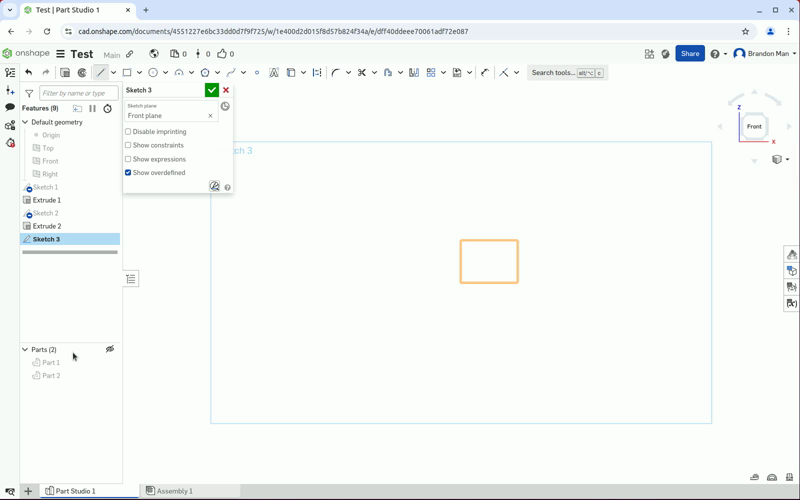
mouse_move(460, 282)
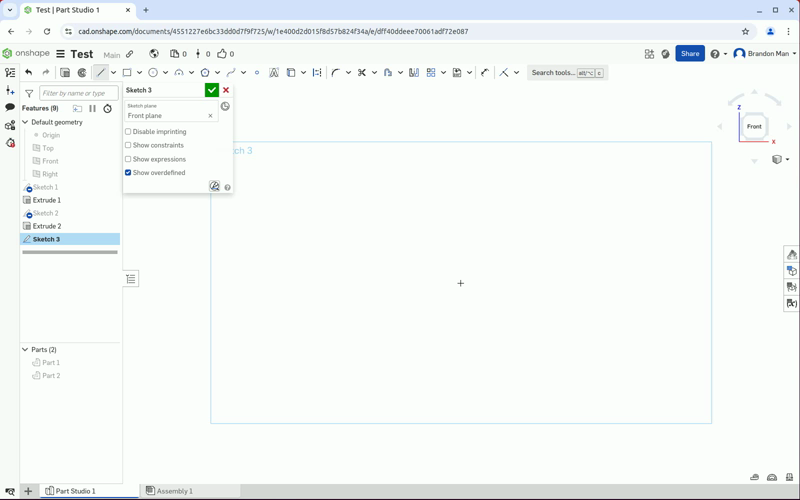
click(460, 282)
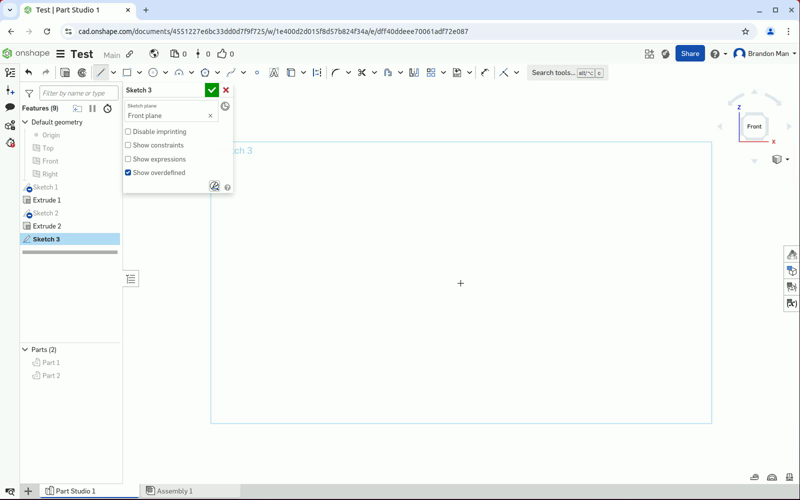
key_up(shift)
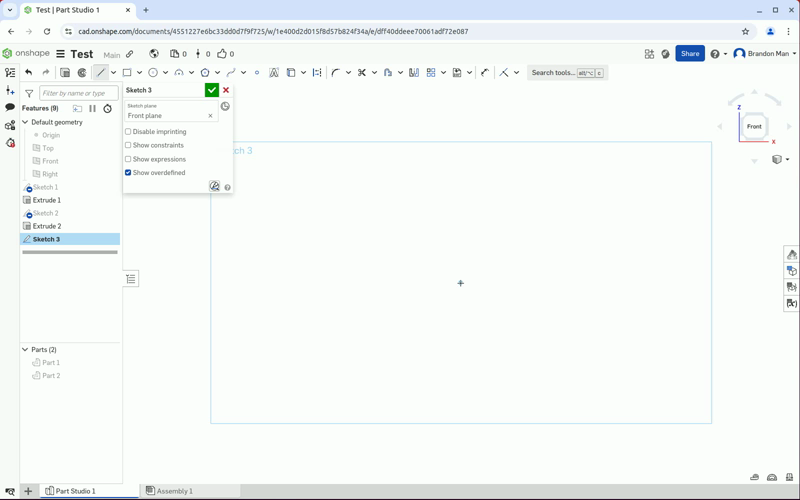
key_down(shift)
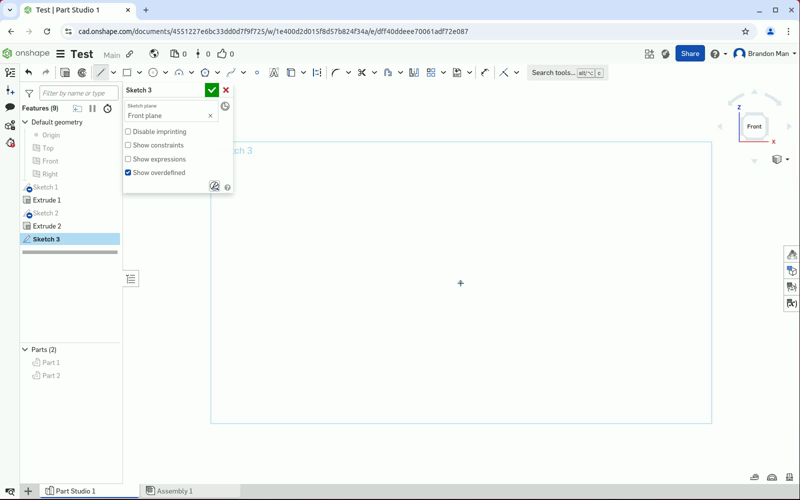
mouse_move(490, 282)
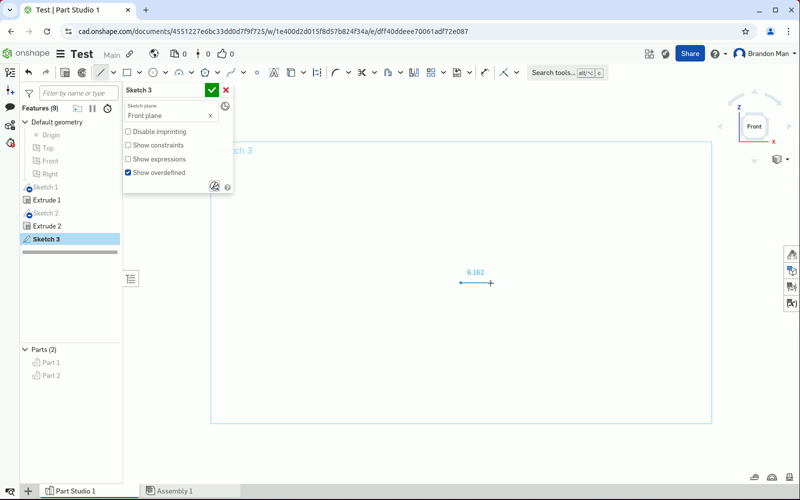
mouse_move(517, 282)
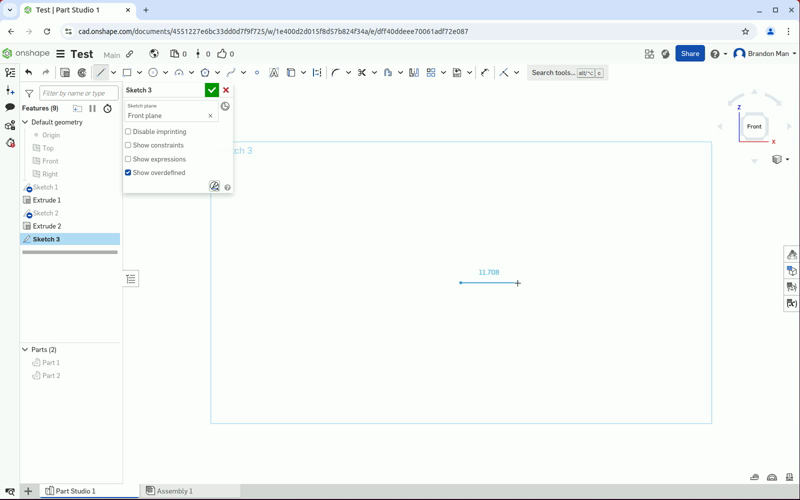
click(517, 282)
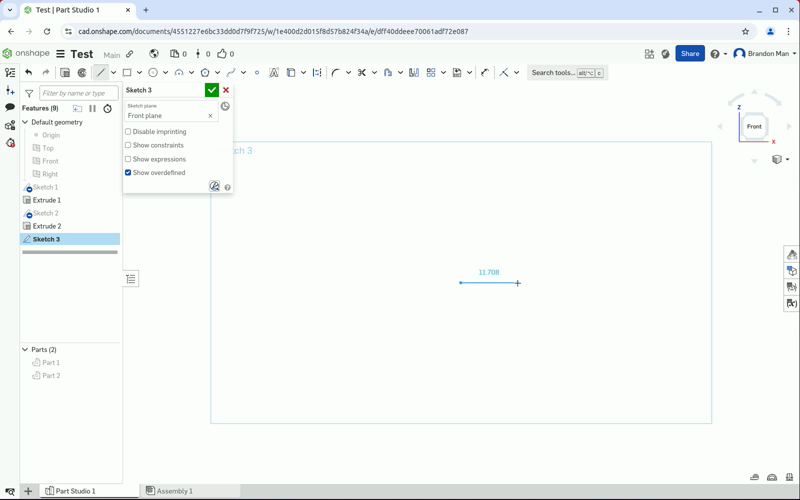
key_up(shift)
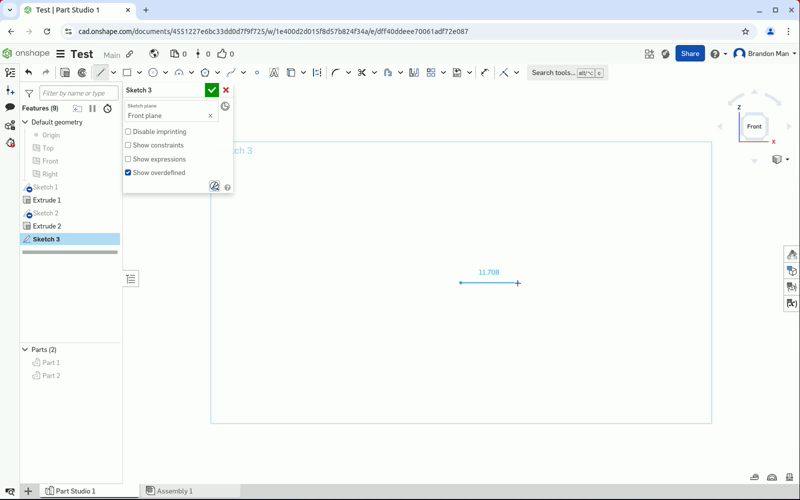
key_down(shift)
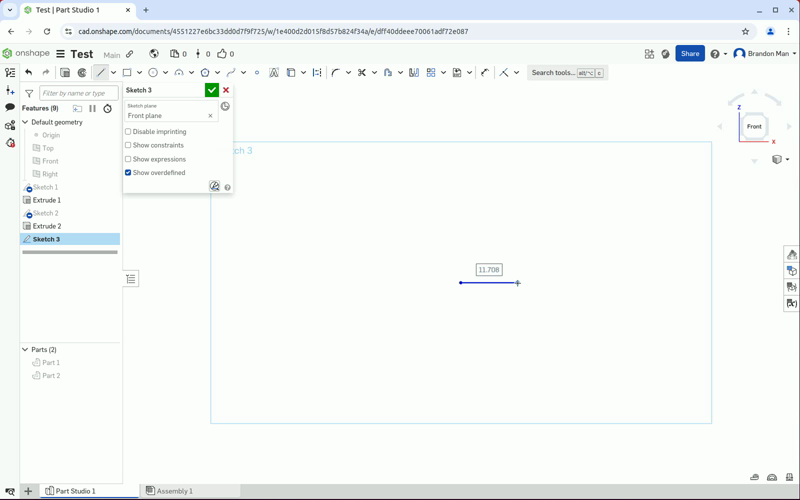
mouse_move(547, 282)
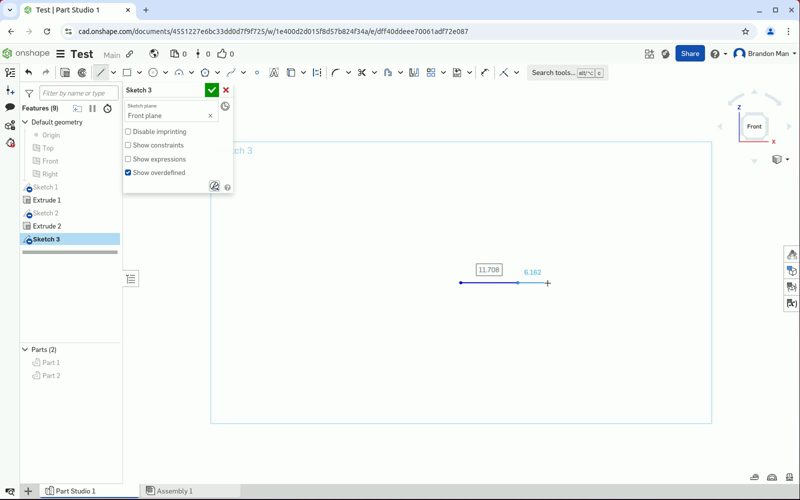
mouse_move(517, 240)
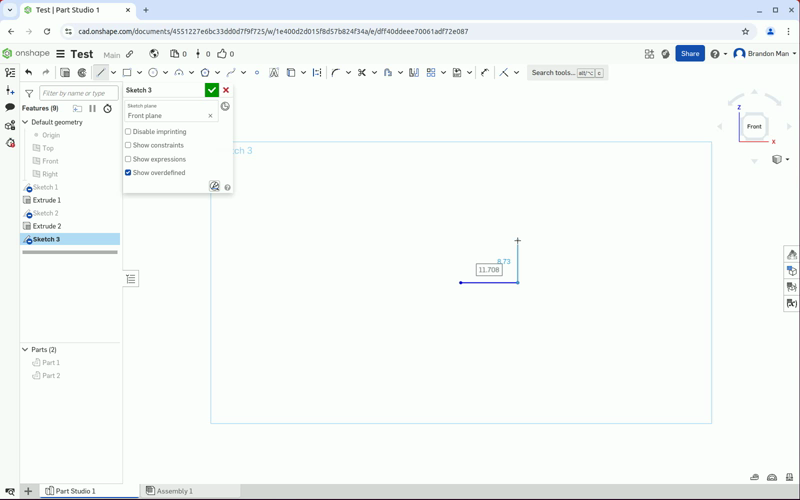
click(517, 240)
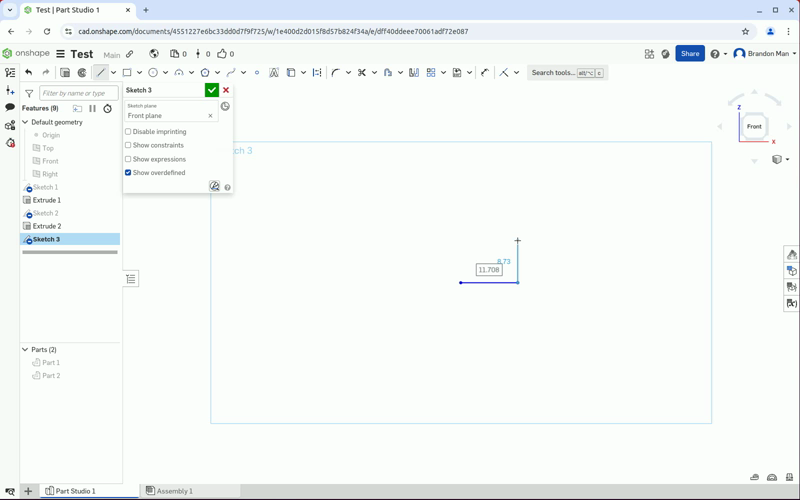
key_up(shift)
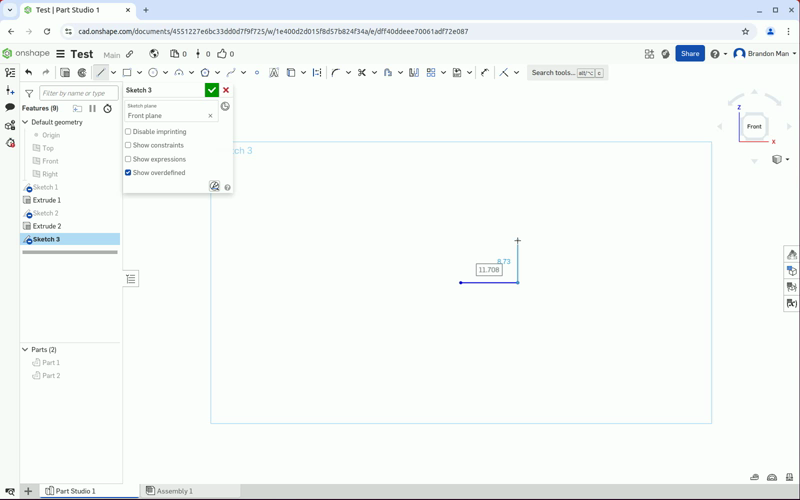
key_down(shift)
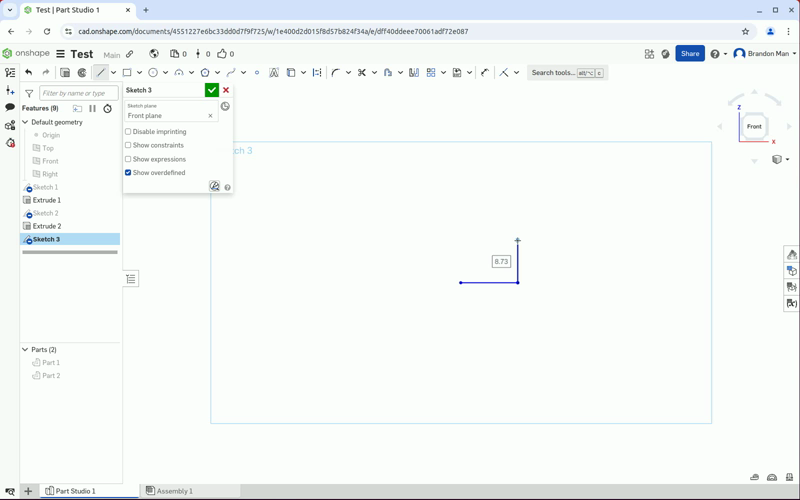
mouse_move(547, 240)
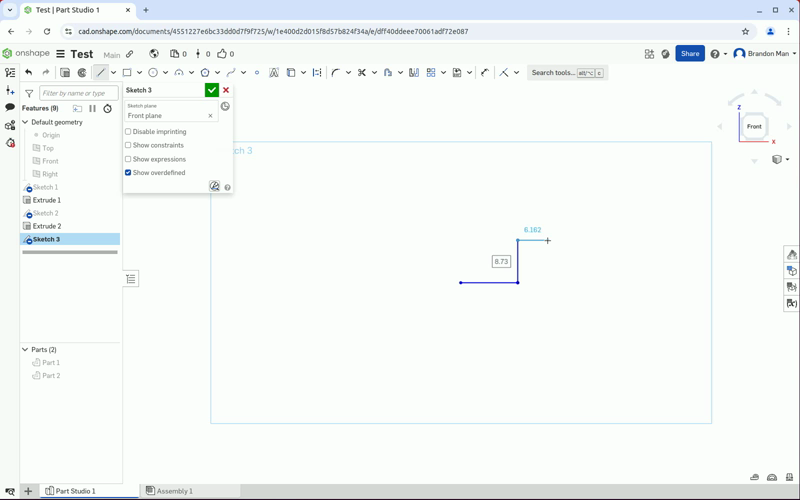
mouse_move(460, 240)
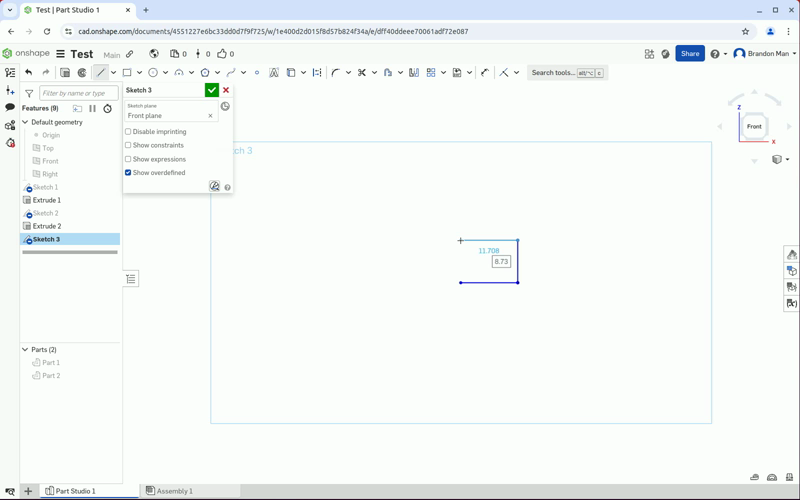
click(460, 240)
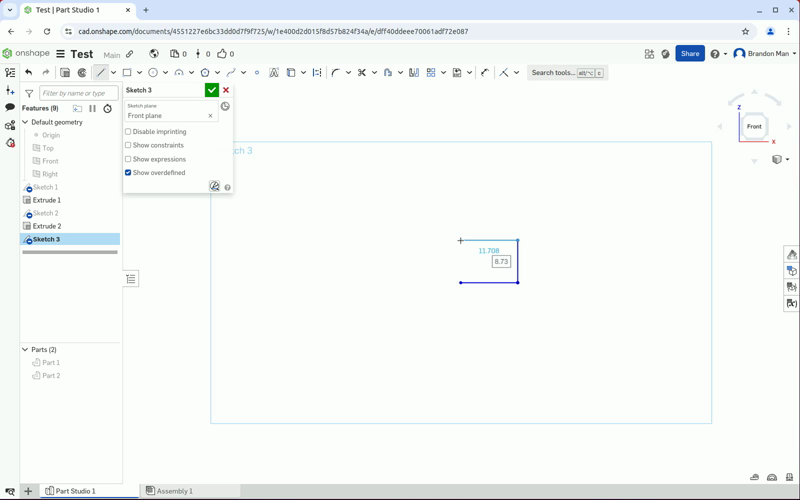
key_up(shift)
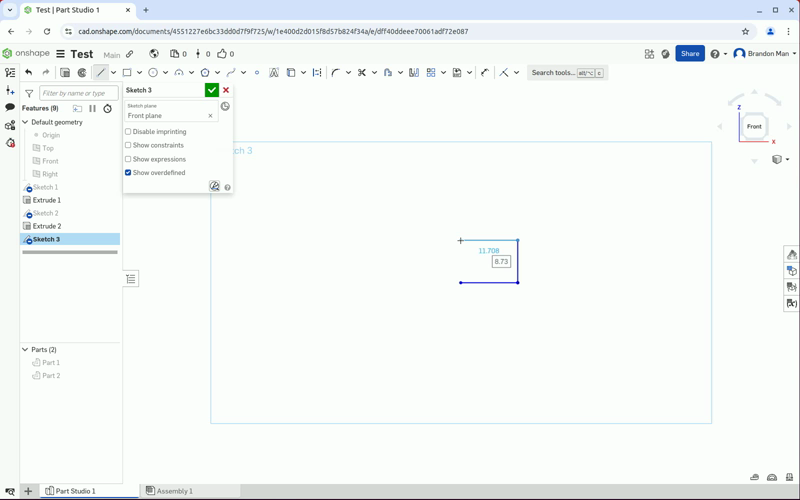
mouse_move(490, 240)
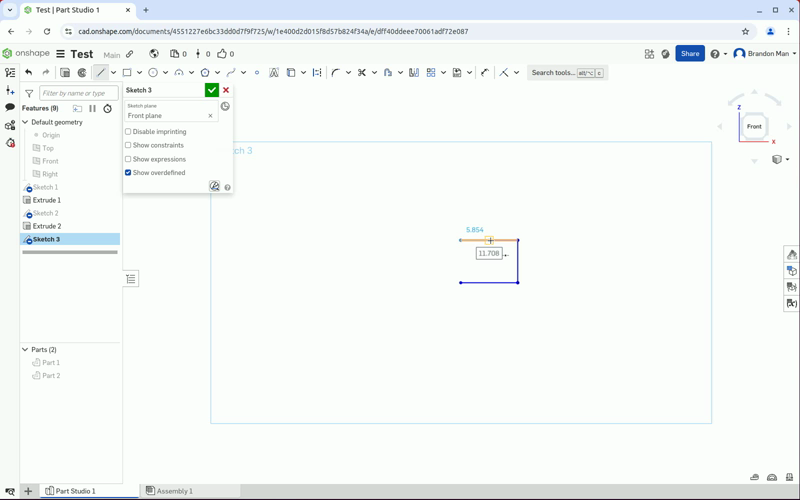
key_down(shift)
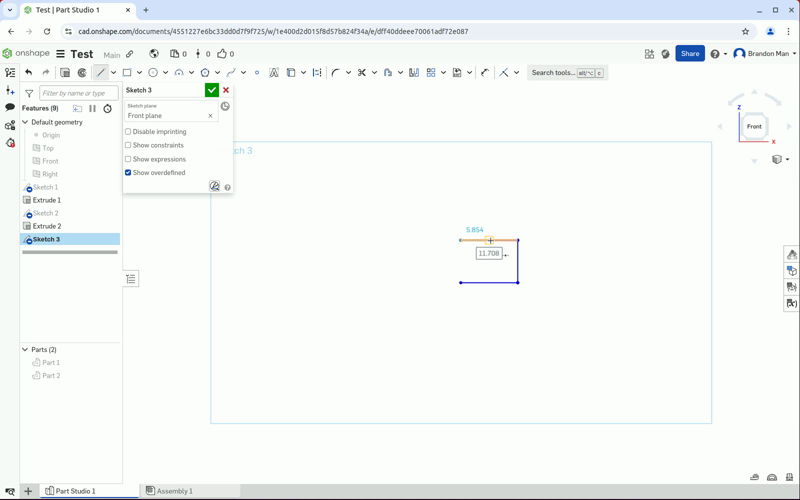
mouse_move(460, 282)
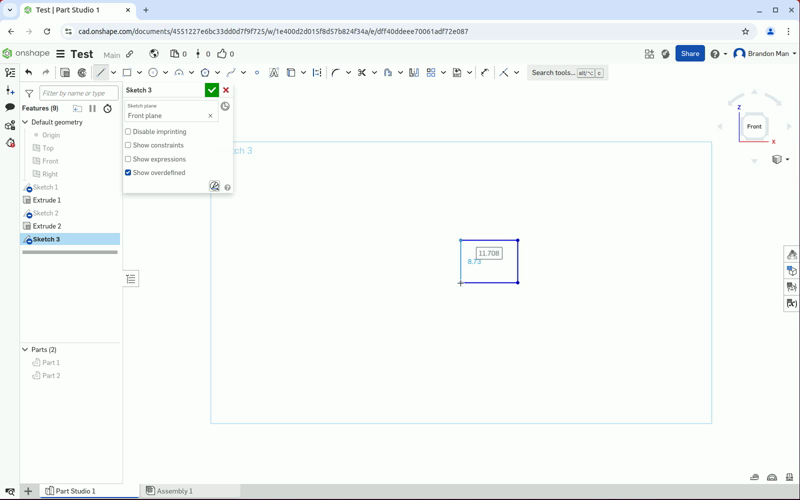
key_up(shift)
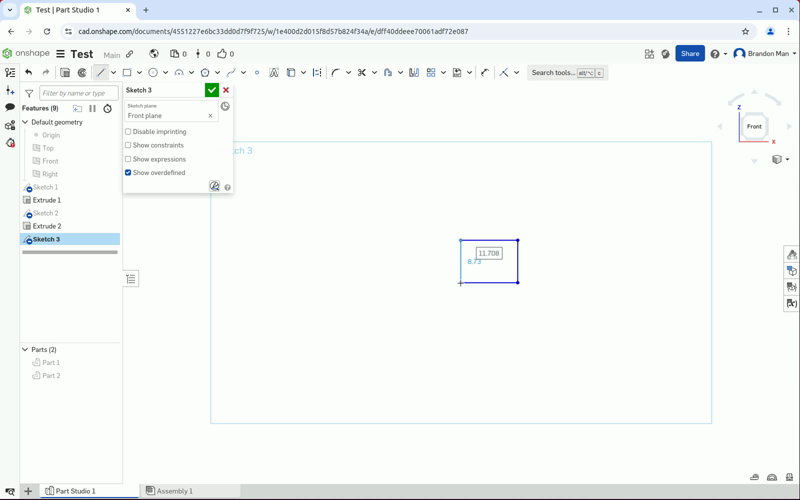
click(460, 282)
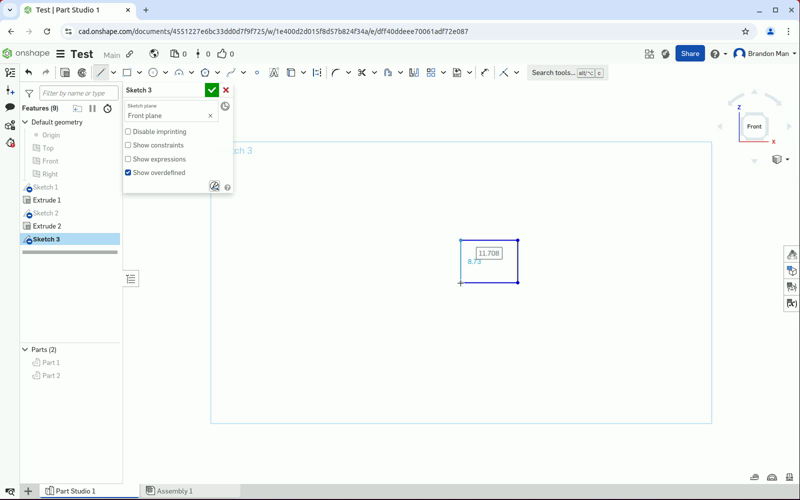
key(esc)
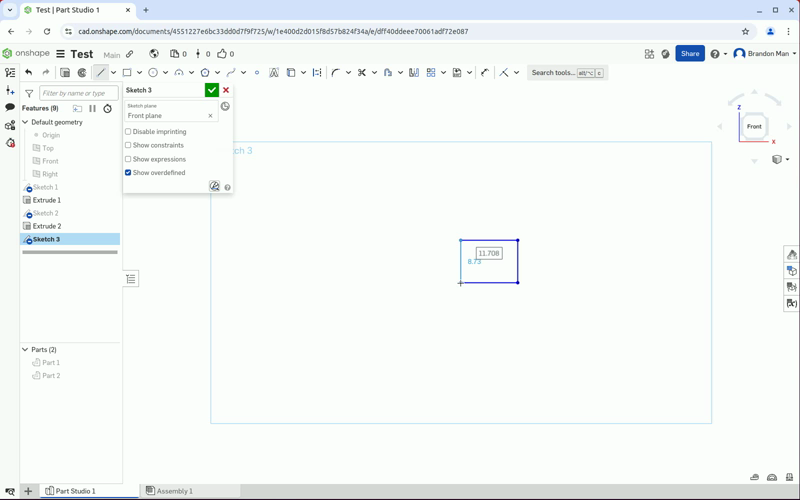
mouse_move(476, 251)
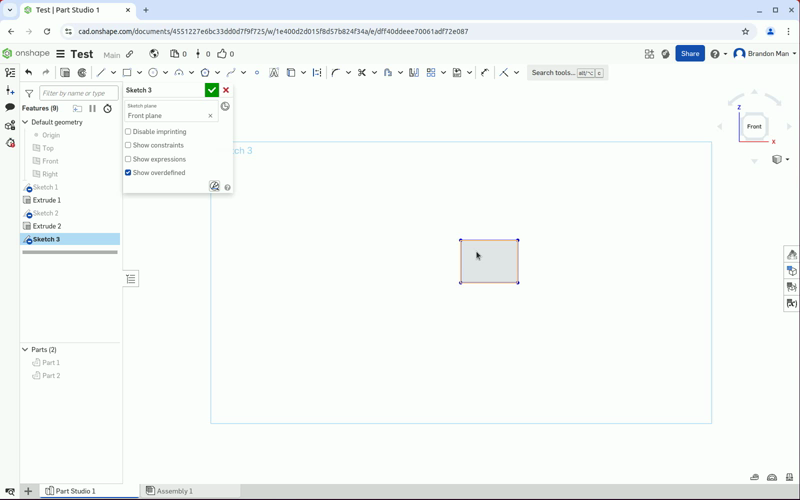
click(476, 251)
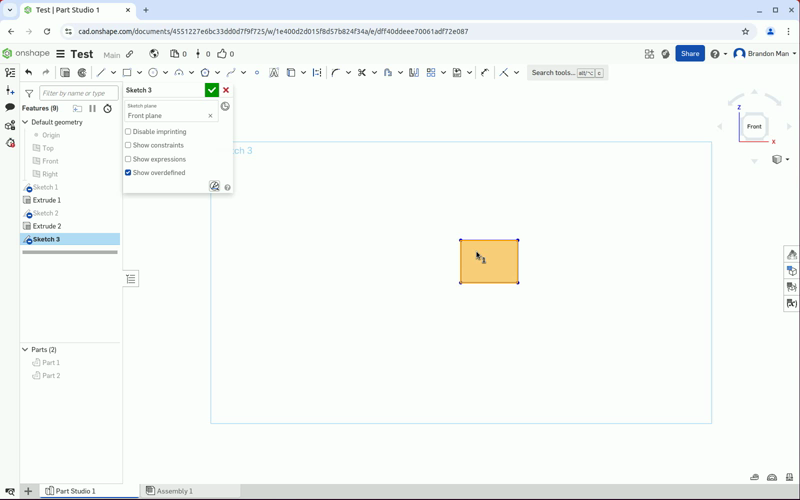
mouse_move(73, 352)
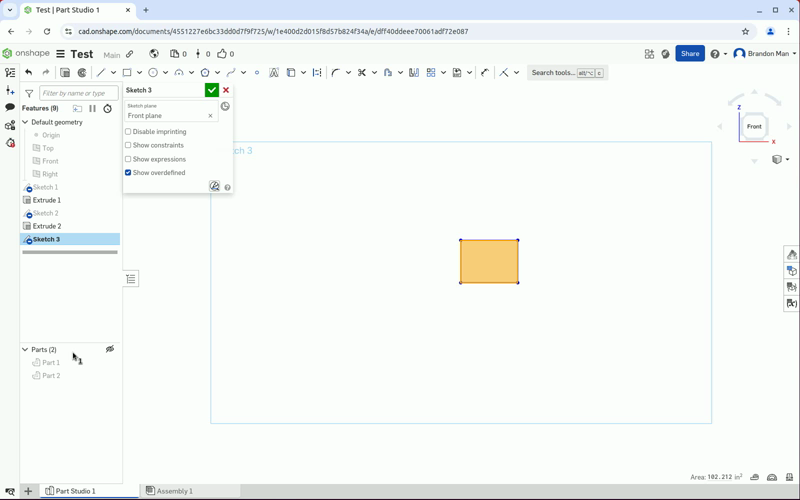
key(shift+y)
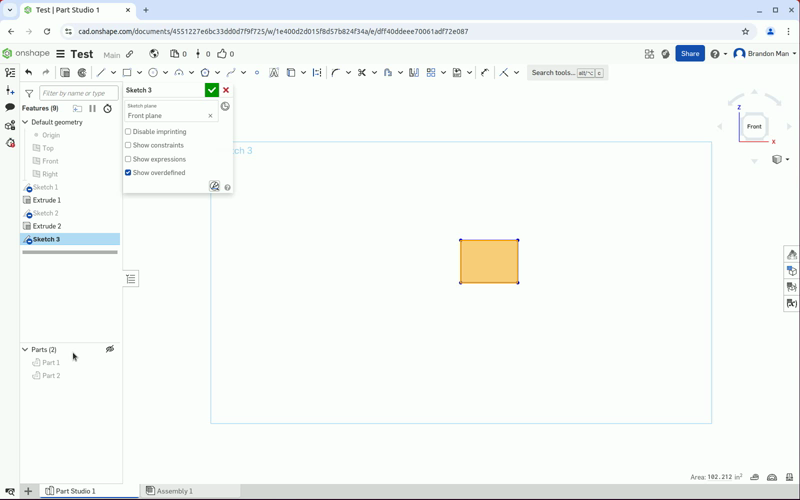
key(shift+e)
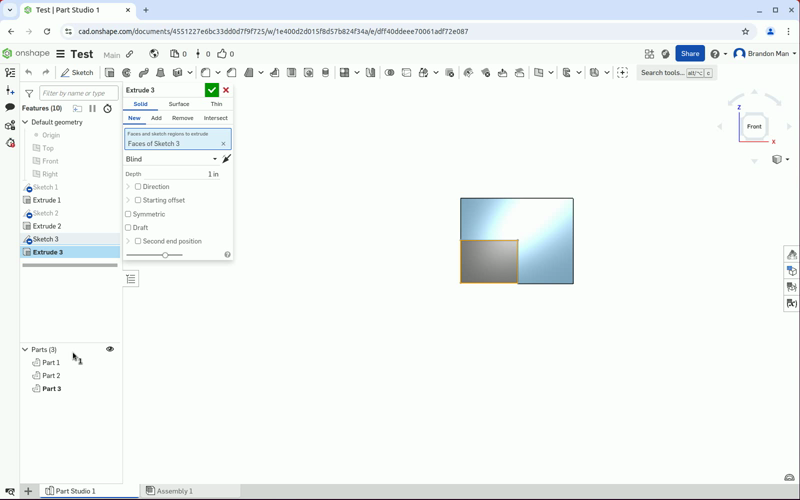
mouse_move(143, 106)
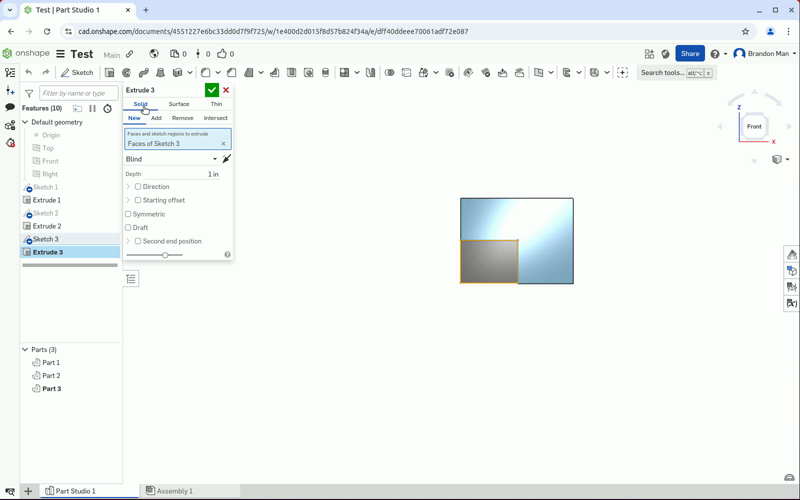
click(143, 106)
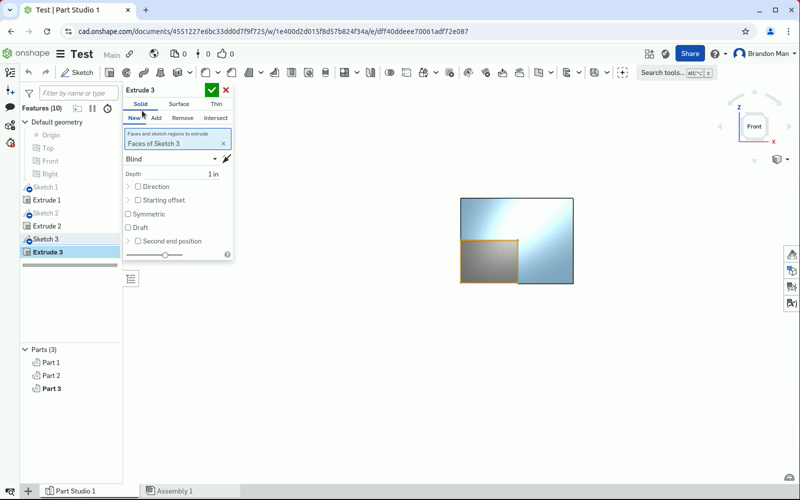
mouse_move(137, 120)
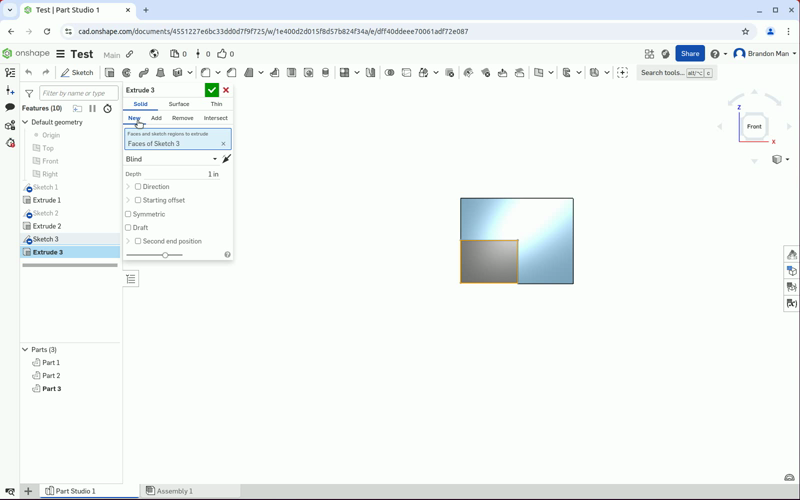
click(137, 120)
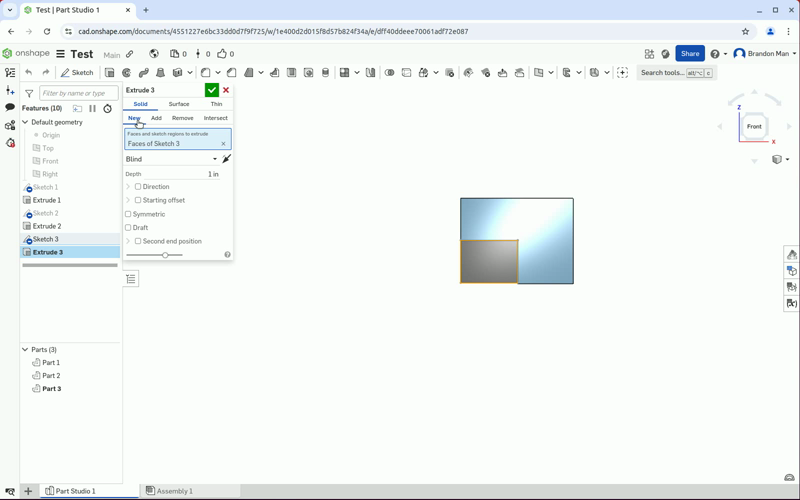
key(tab, 4)
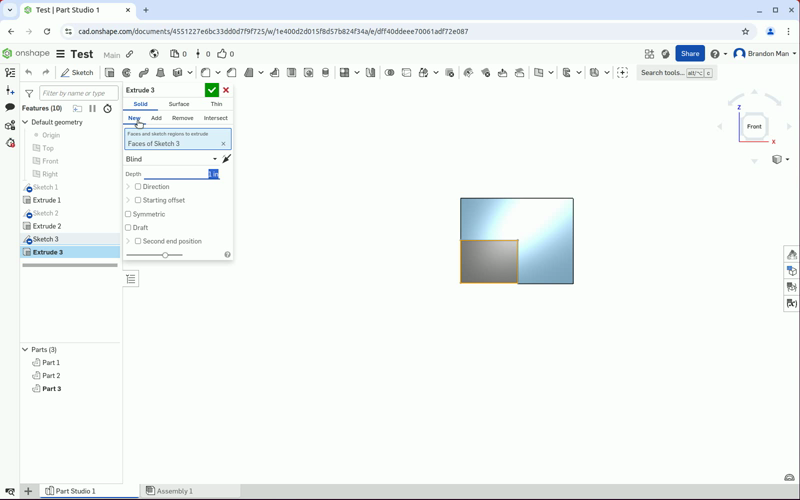
text(17.331)
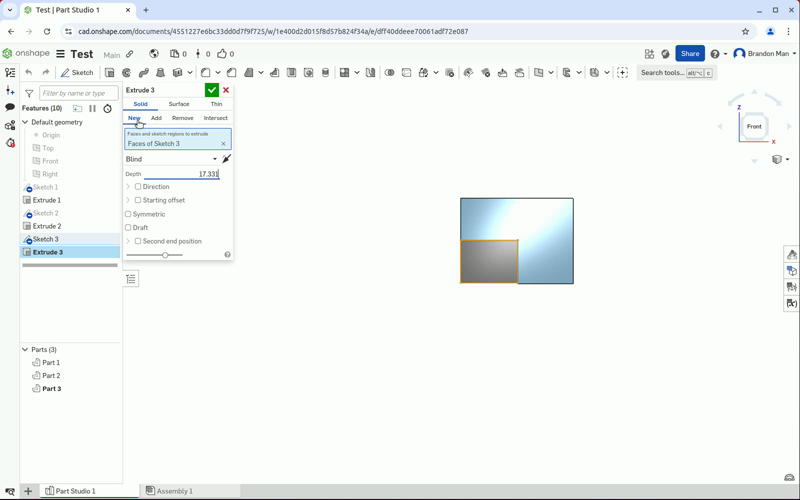
key(enter)
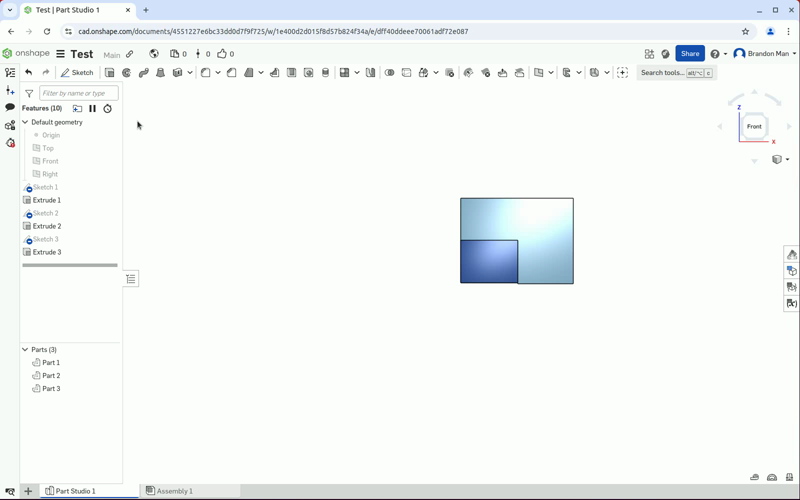
key(shift+h)
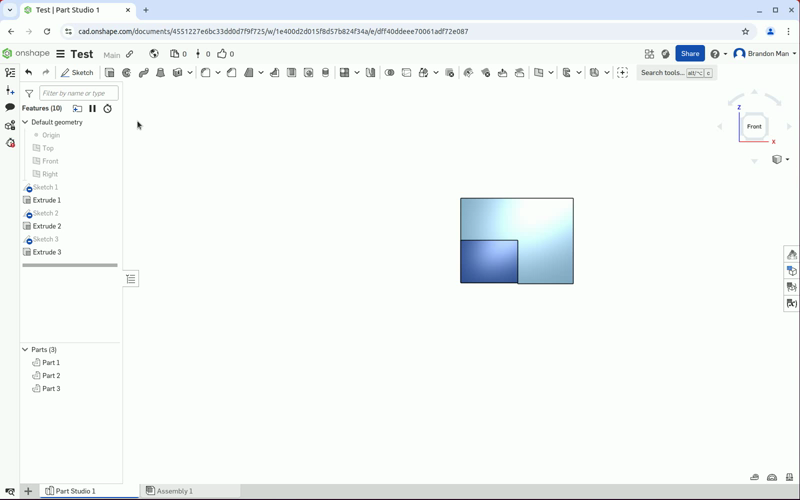
key(shift+h)
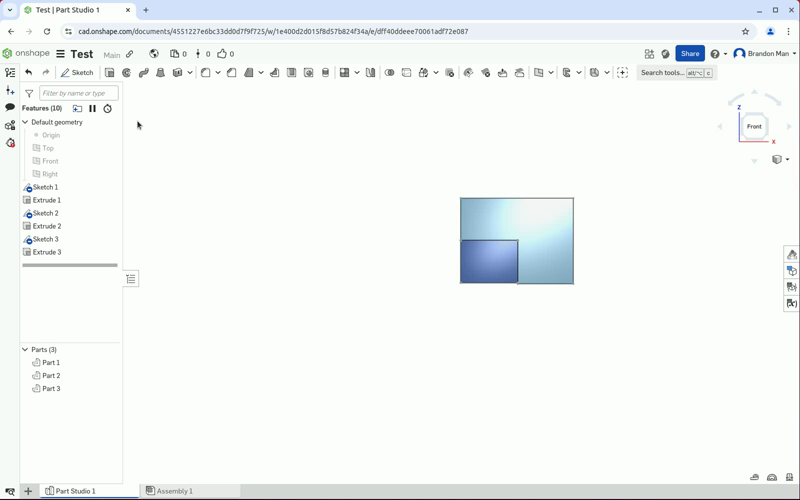
key(shift+7)
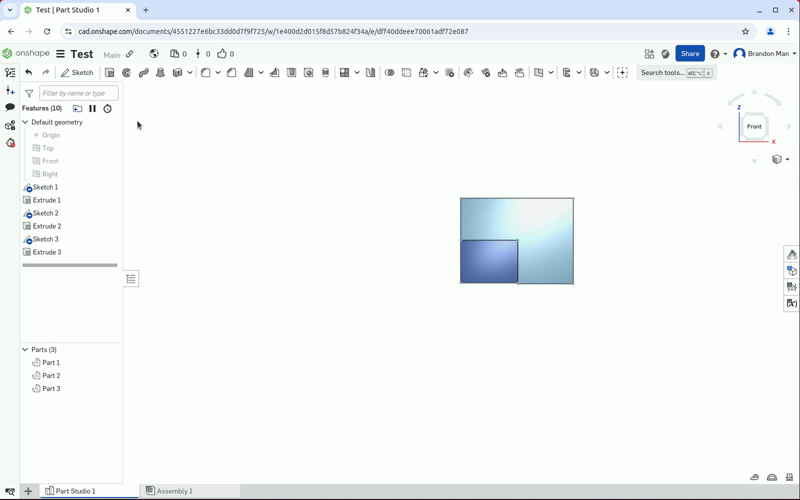
key(left, 2)
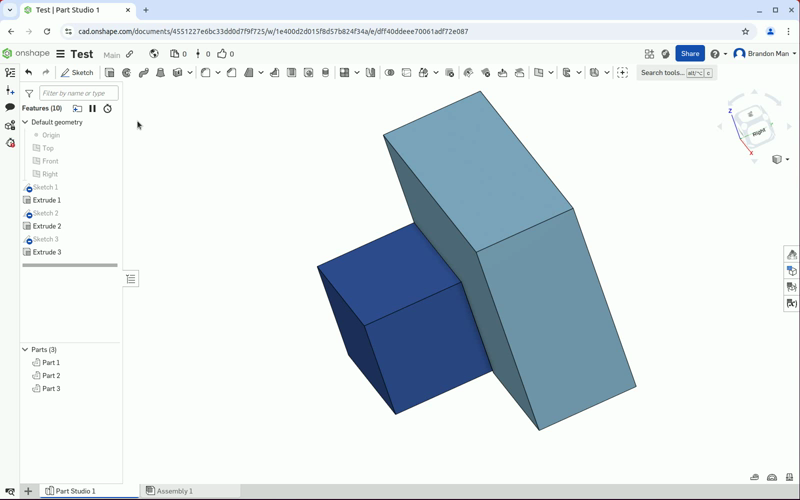
key(down, 2)
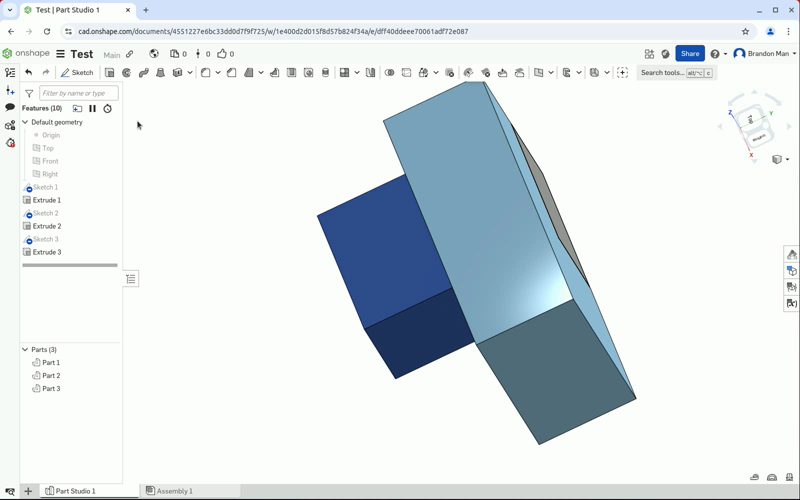
key(up, 2)
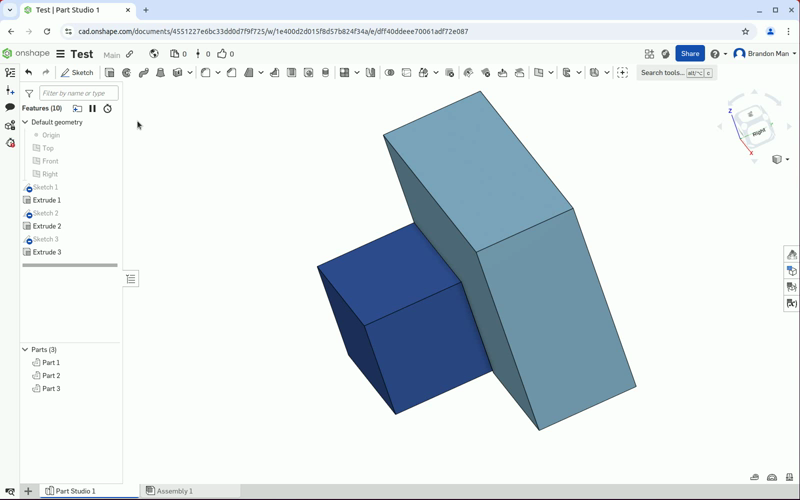
key(right, 2)
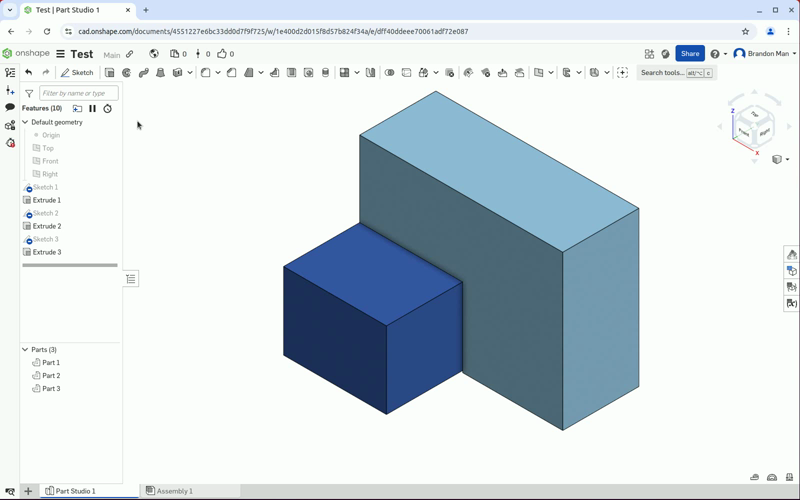
mouse_move(73, 189)
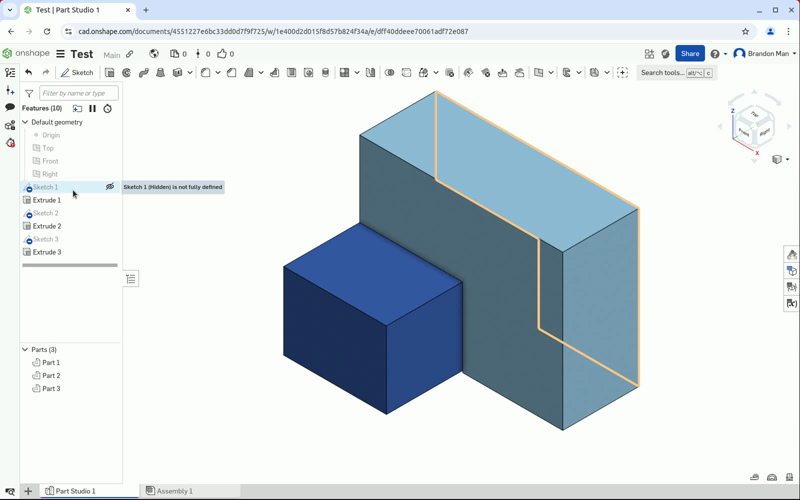
click(73, 189)